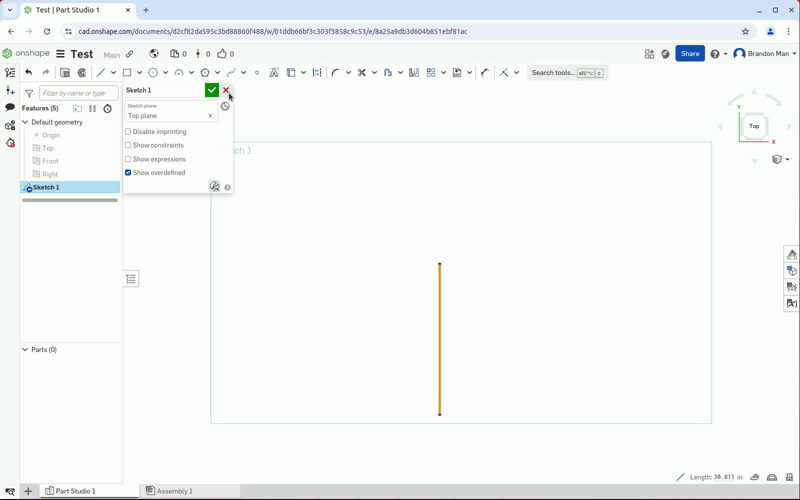
key(shift+h)
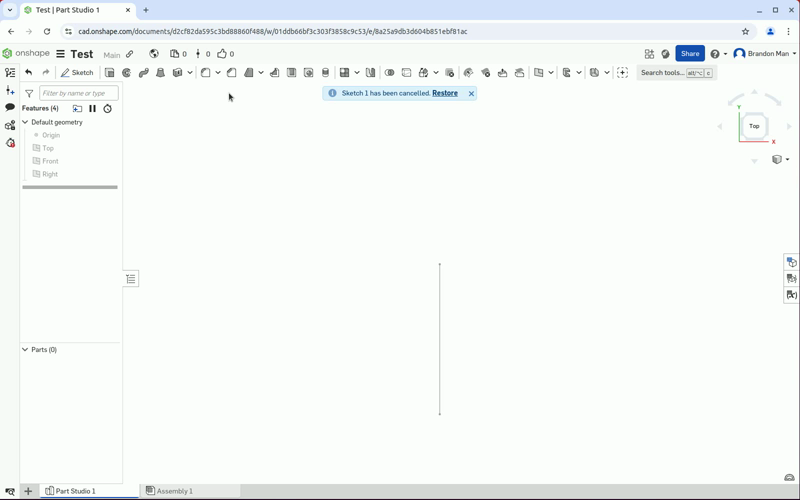
mouse_move(73, 352)
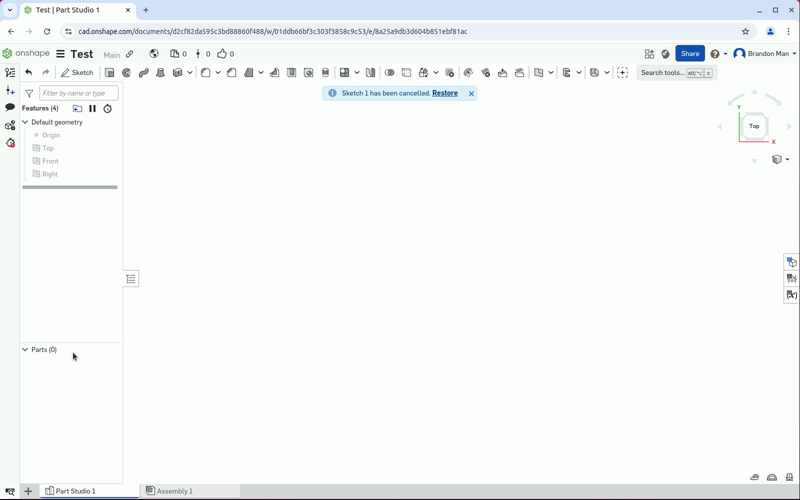
key(y)
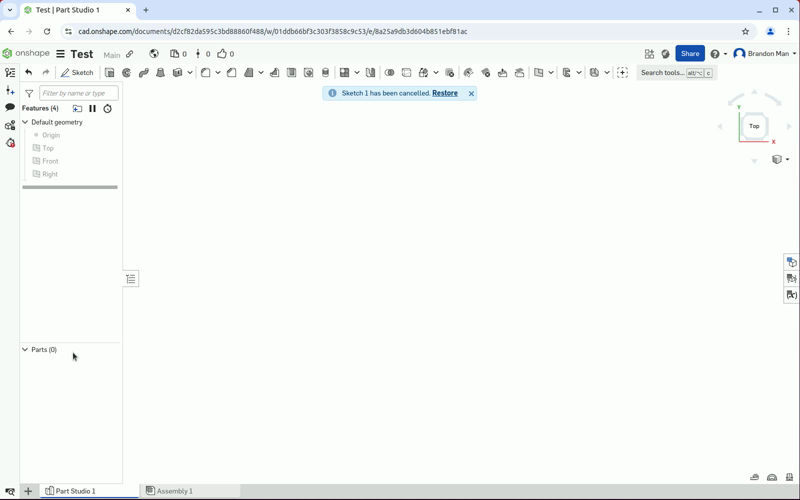
key(shift+p)
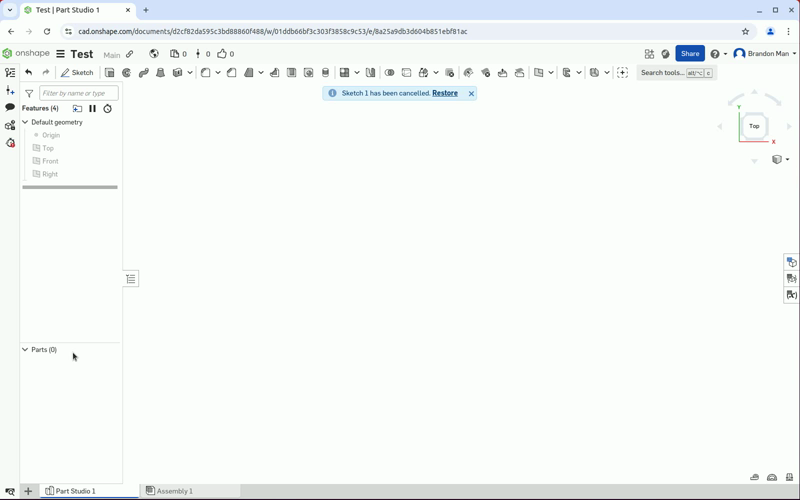
key(space)
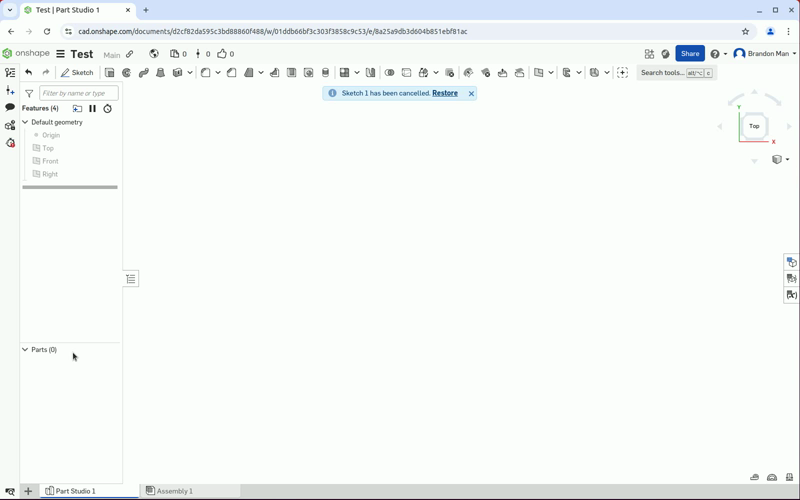
key_down(shift)
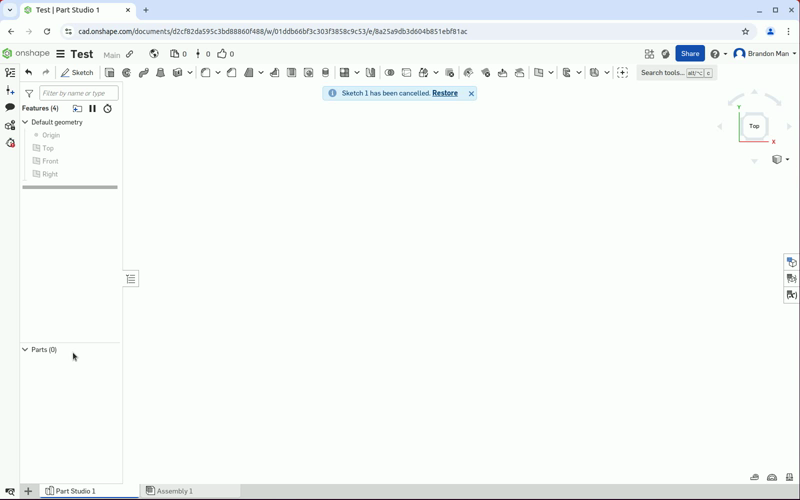
key(up)
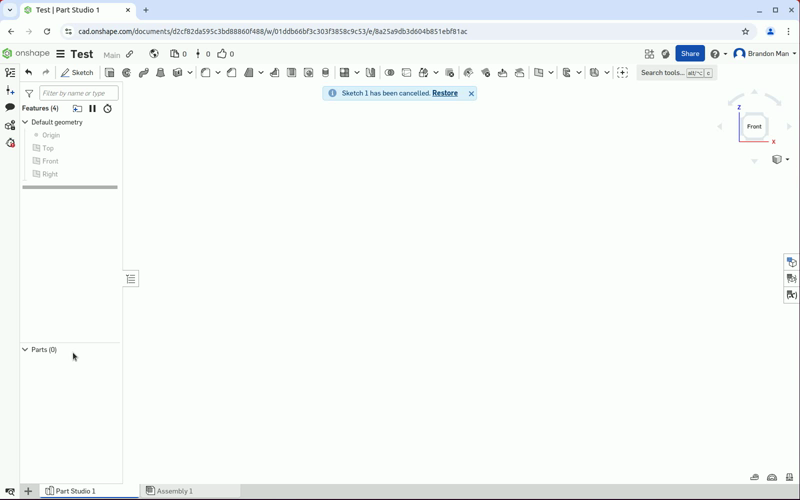
key_up(shift)
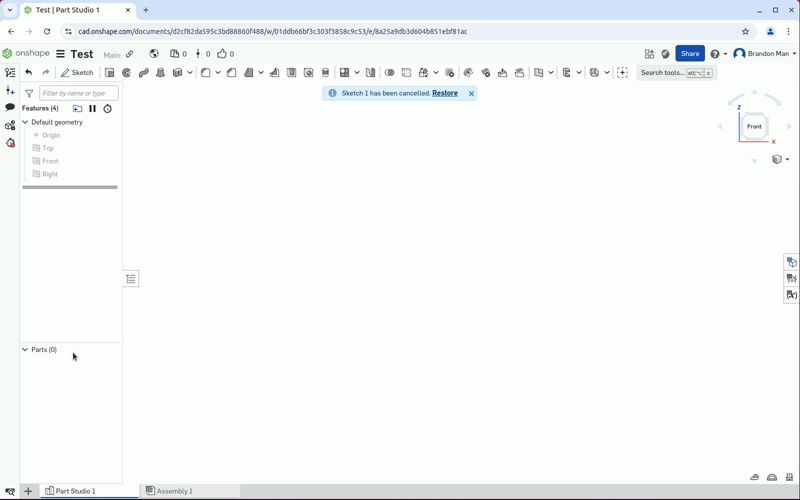
mouse_move(73, 352)
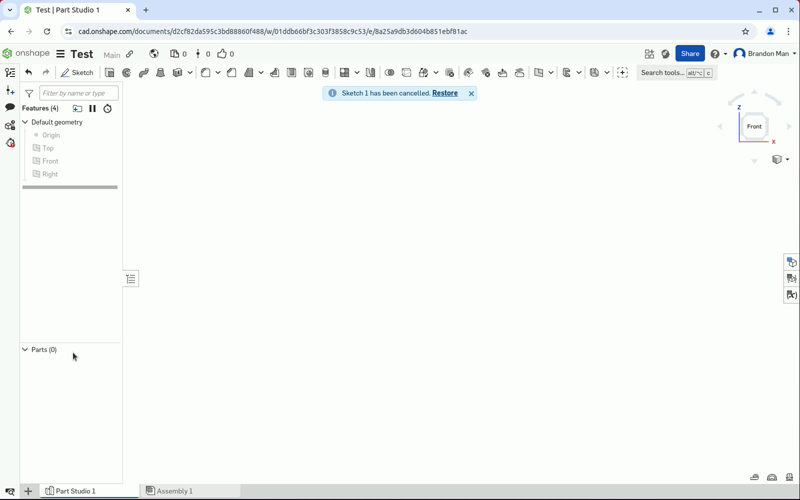
key(shift+y)
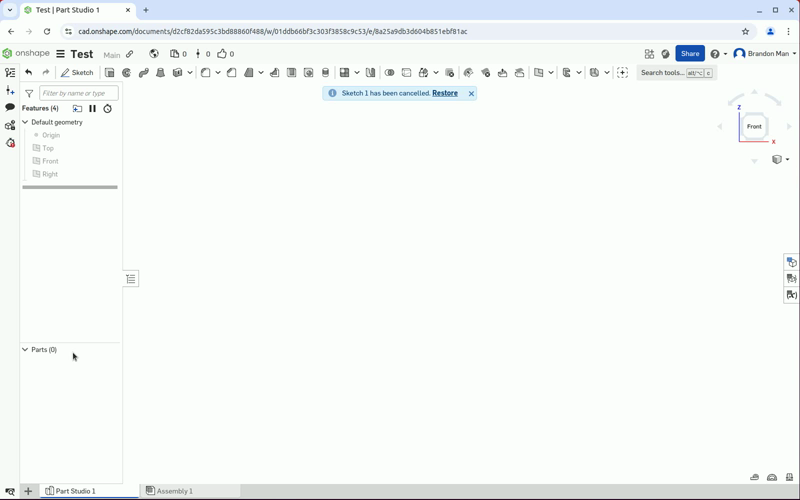
key(shift+s)
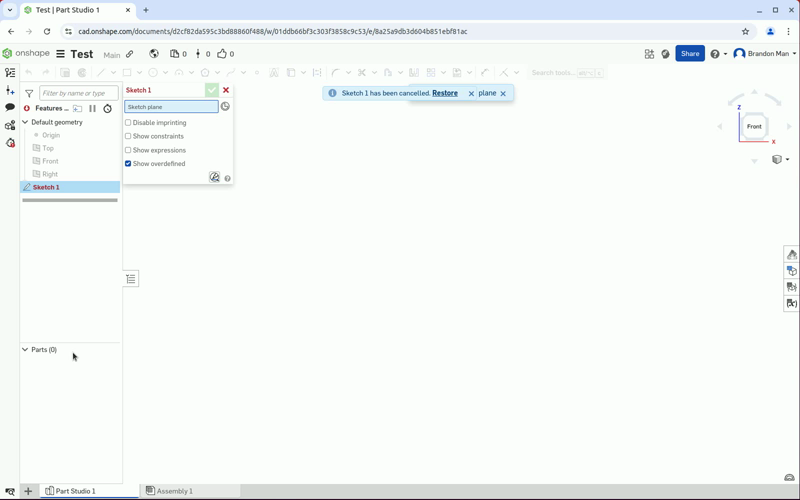
mouse_move(73, 163)
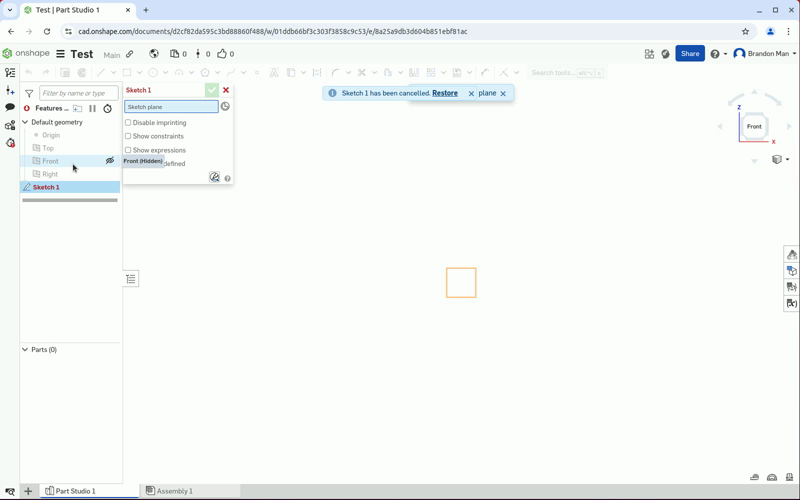
click(73, 163)
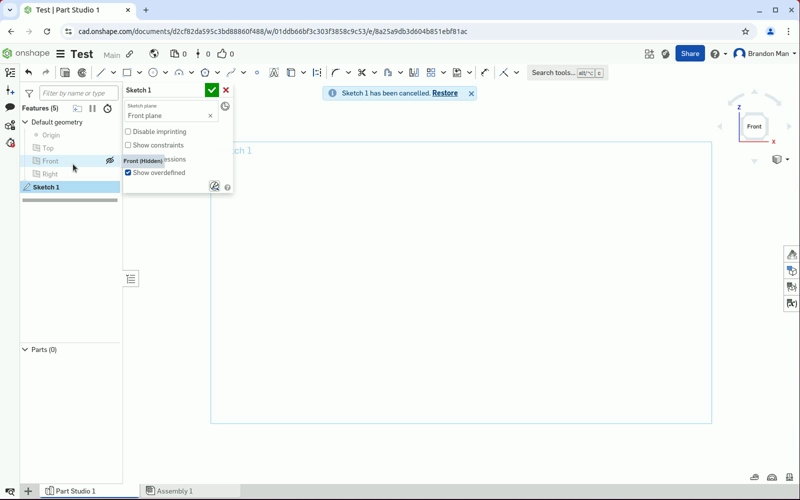
mouse_move(73, 352)
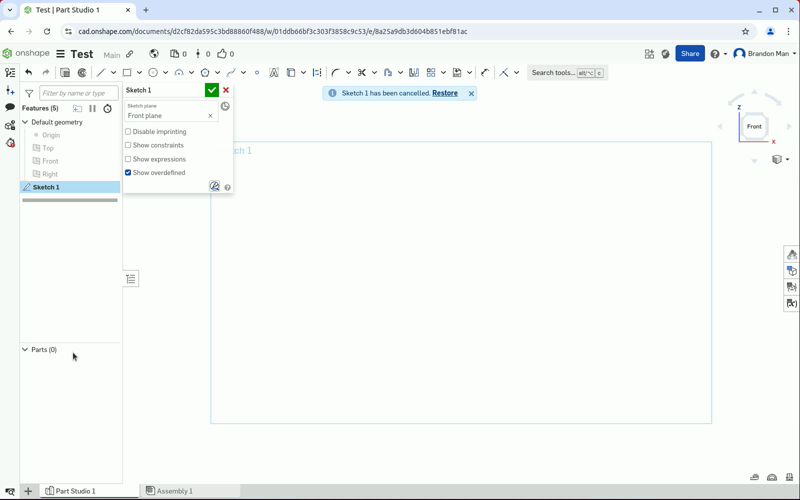
key(y)
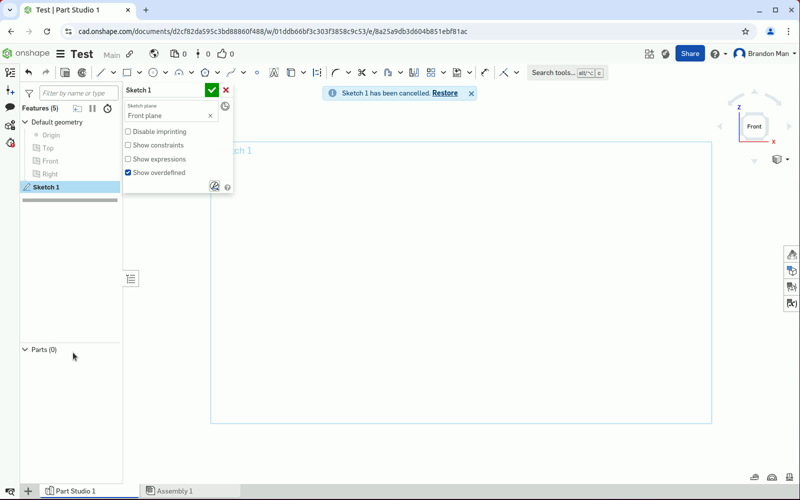
key(c)
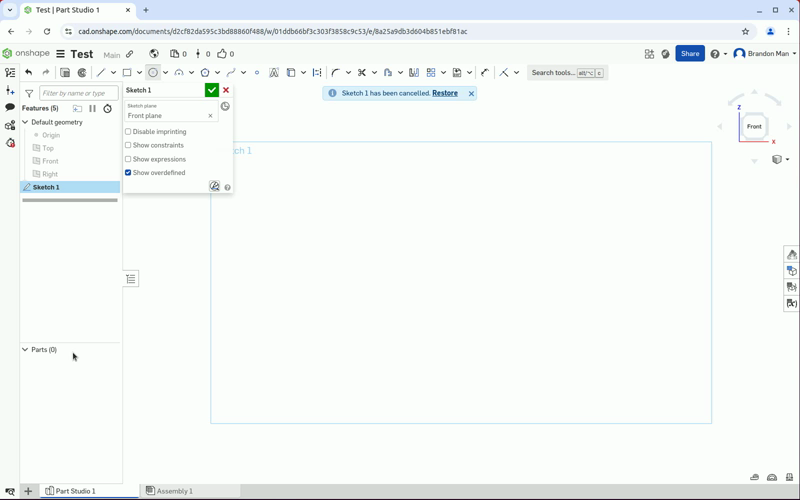
key_down(shift)
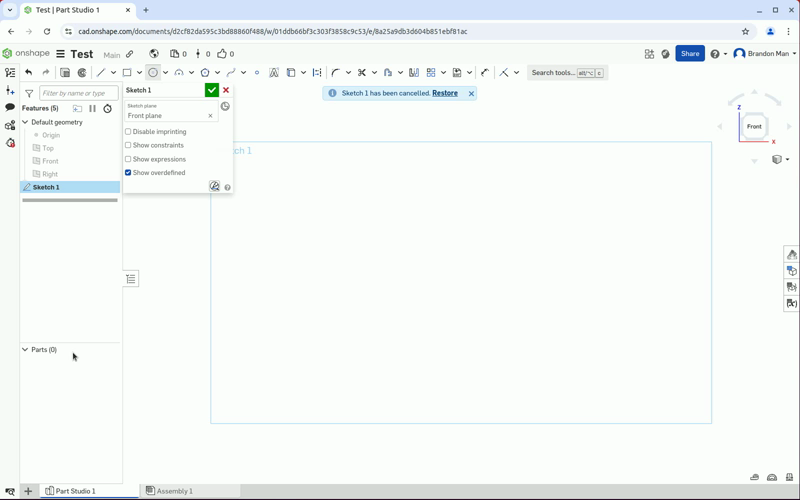
mouse_move(461, 282)
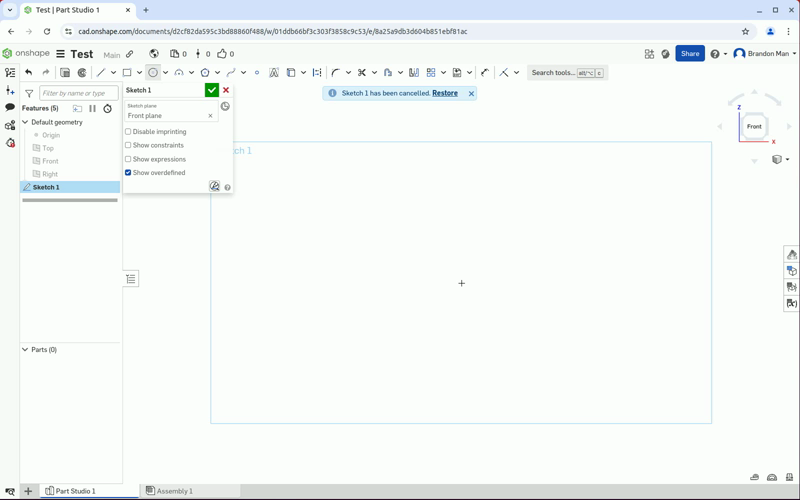
click(461, 282)
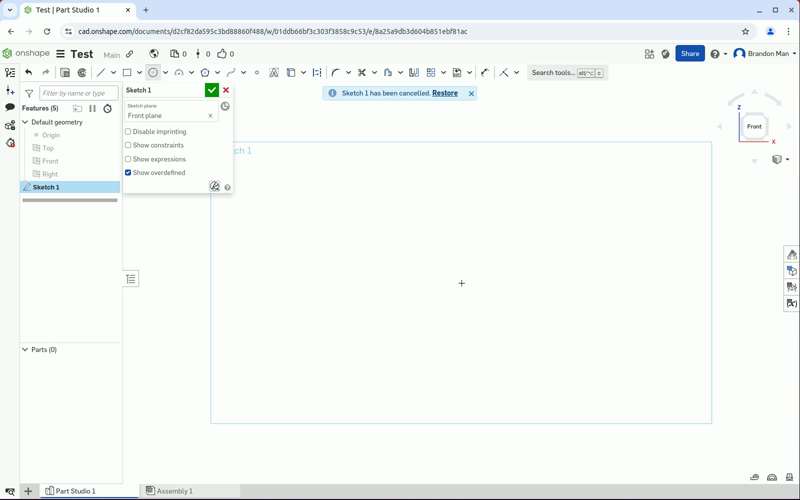
key_up(shift)
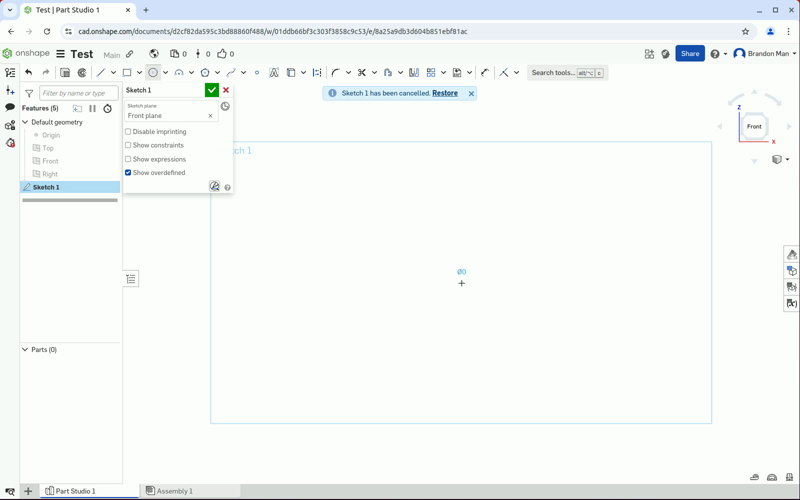
mouse_move(466, 282)
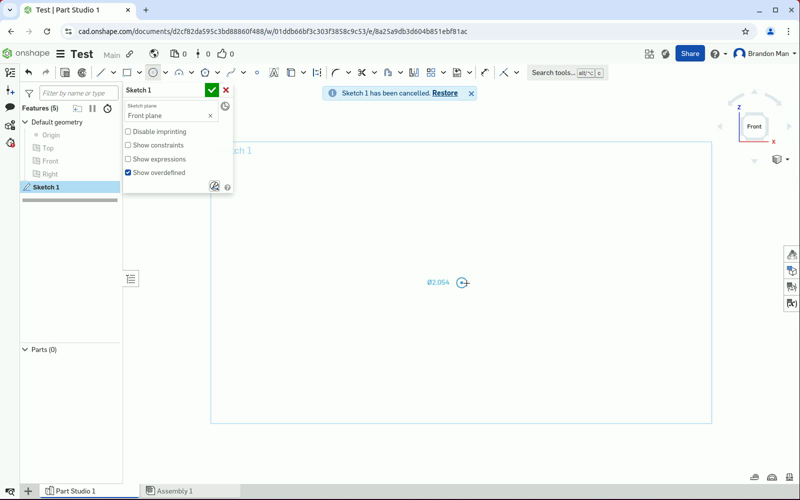
click(466, 282)
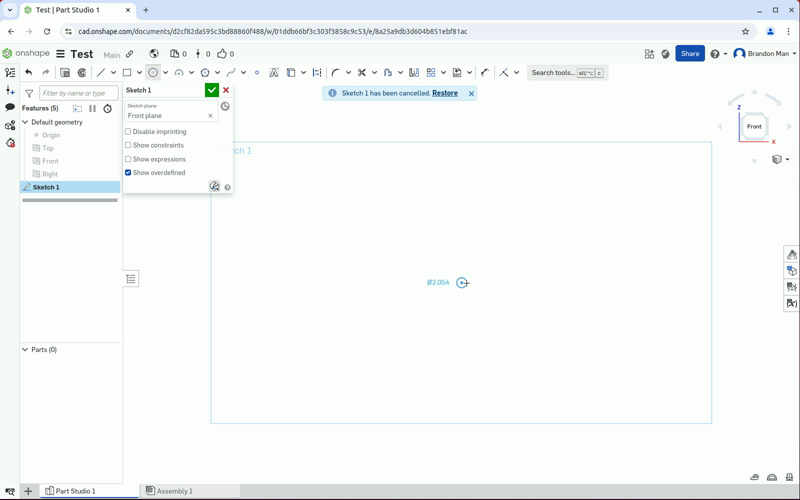
key(esc)
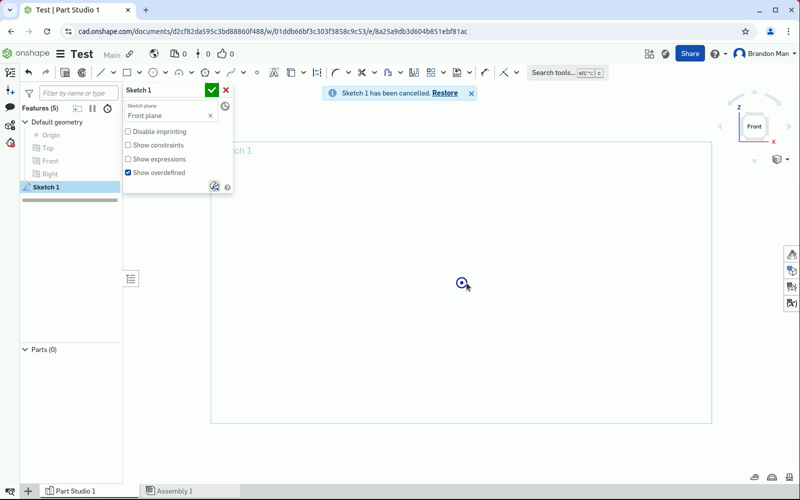
key(c)
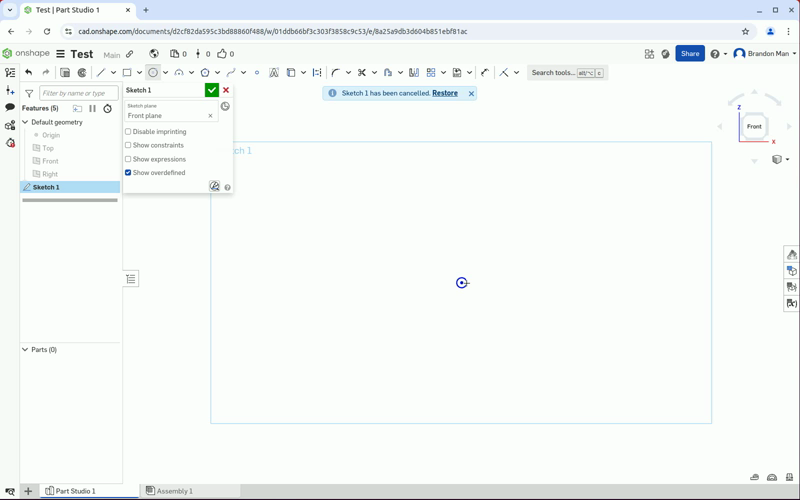
key_down(shift)
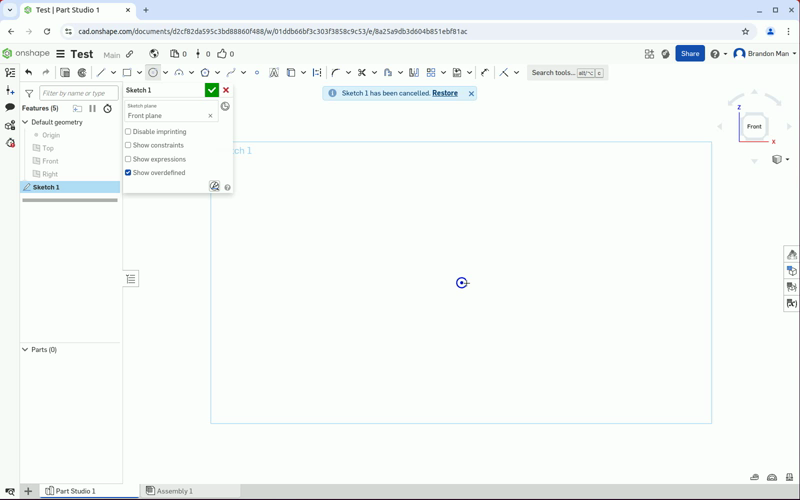
mouse_move(461, 282)
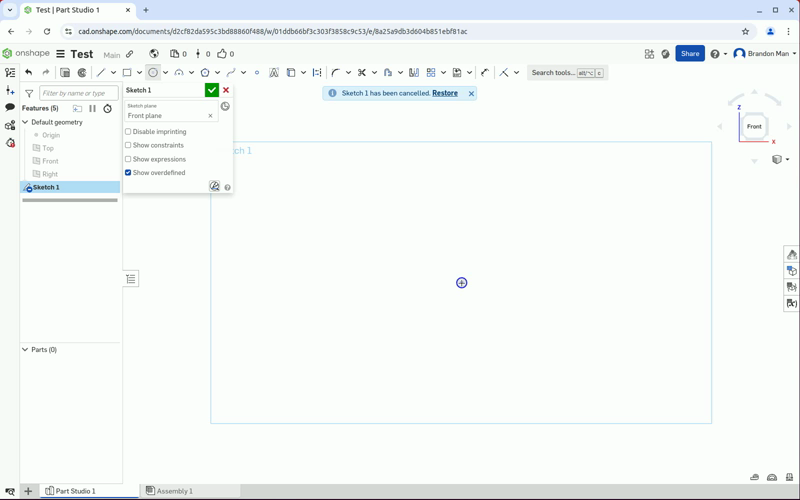
click(461, 282)
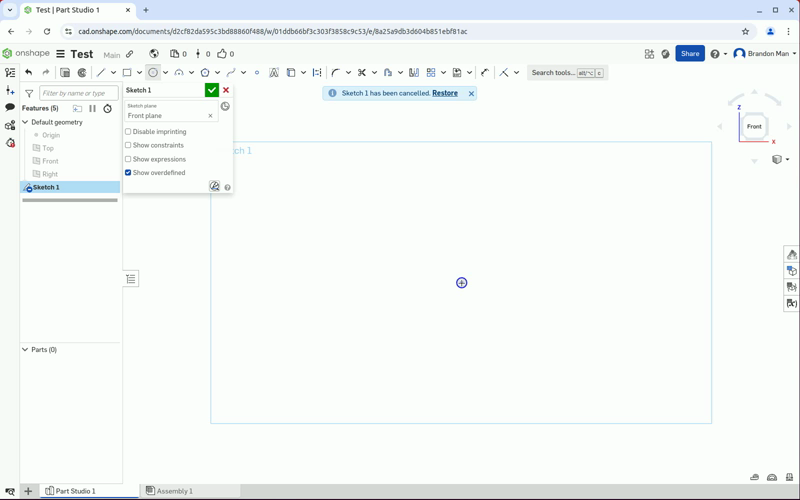
key_up(shift)
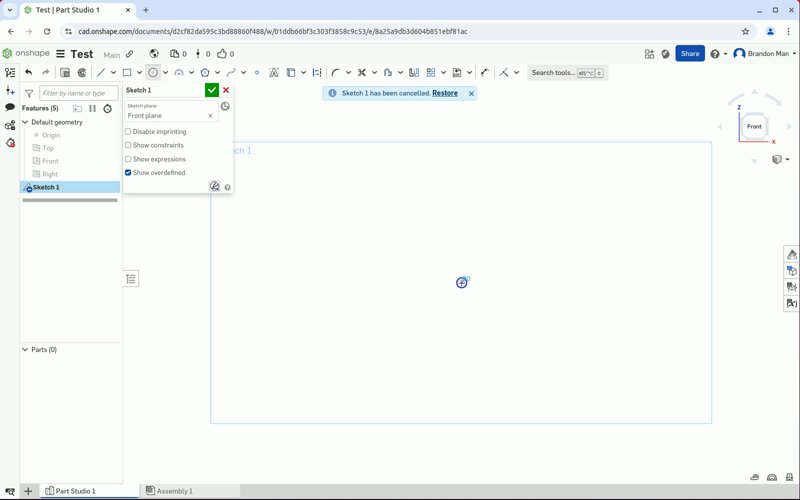
mouse_move(466, 282)
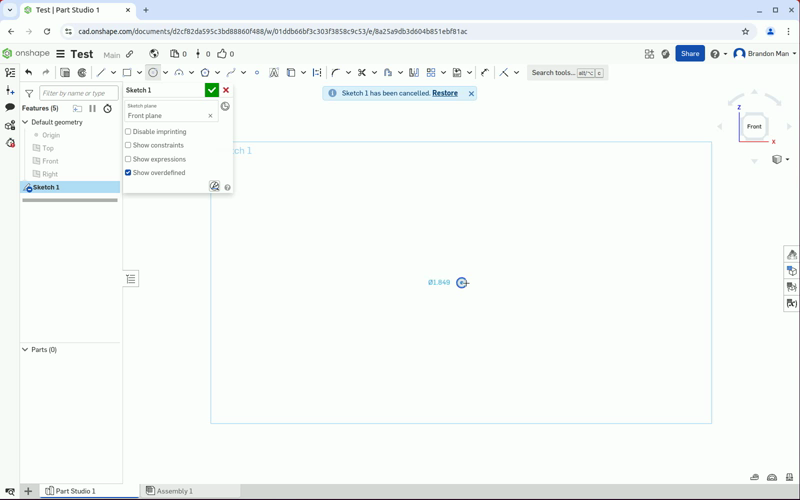
scroll(6)
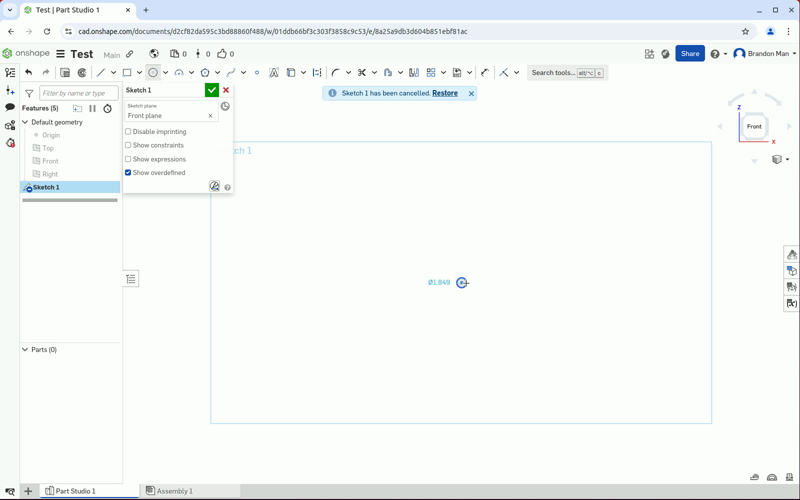
scroll(6)
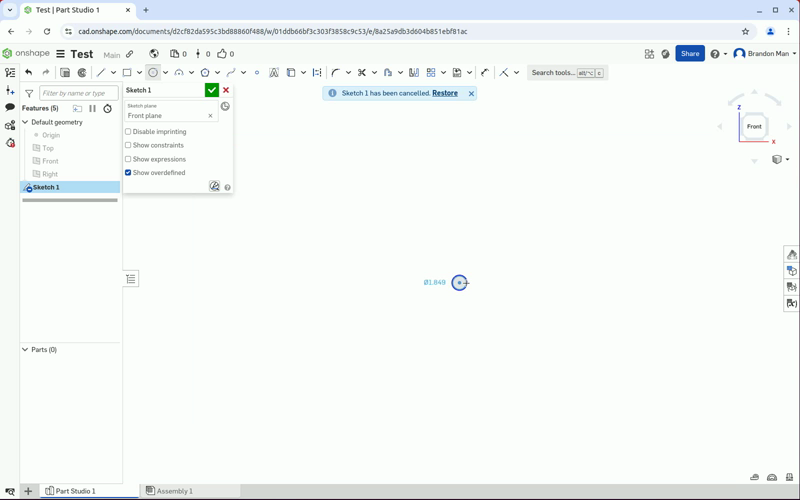
scroll(6)
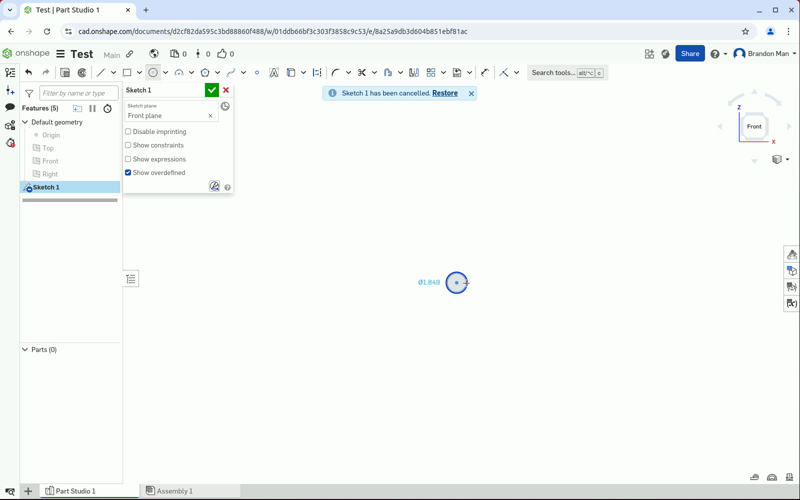
scroll(6)
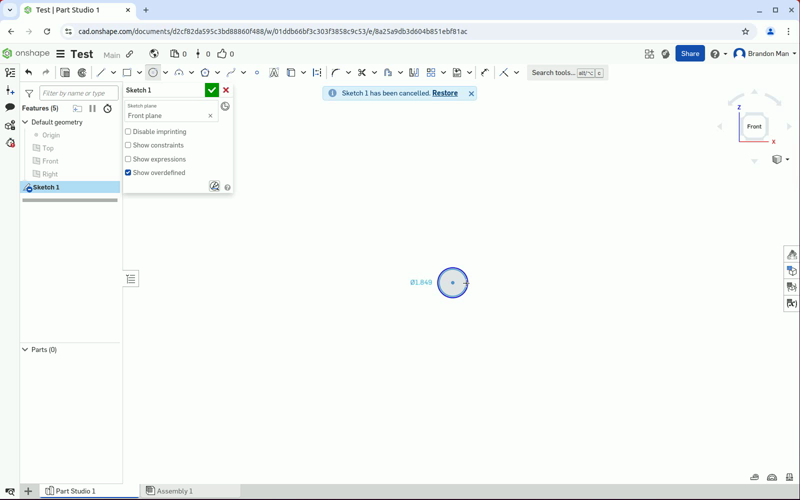
scroll(6)
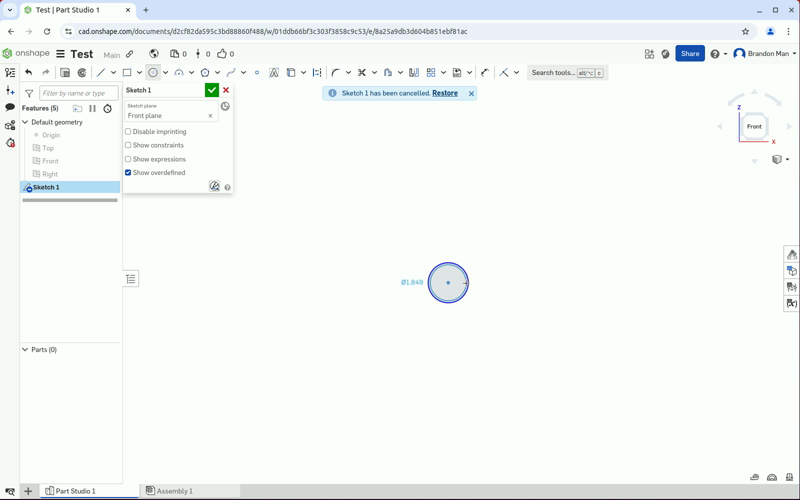
scroll(6)
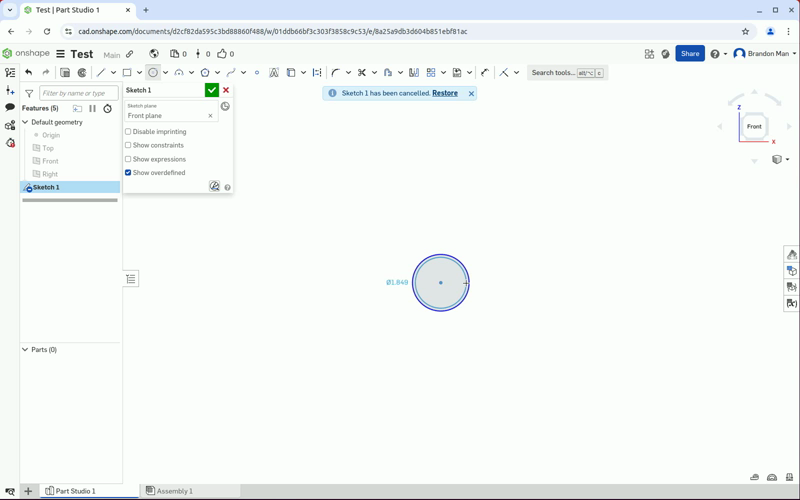
scroll(6)
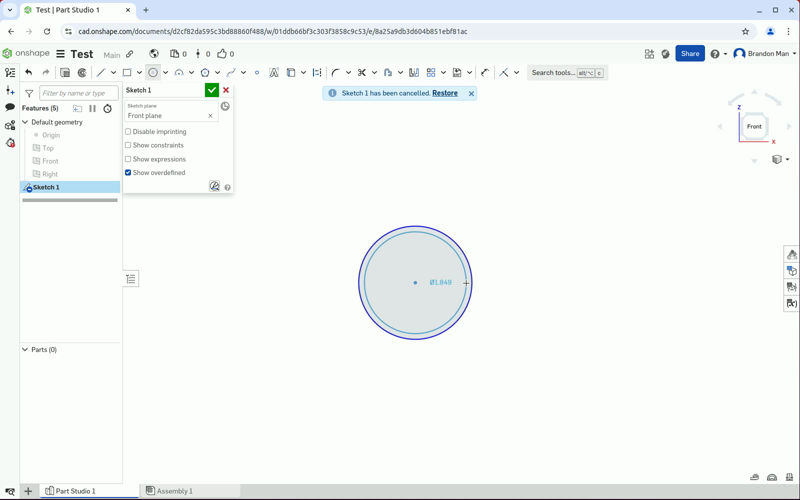
click(466, 282)
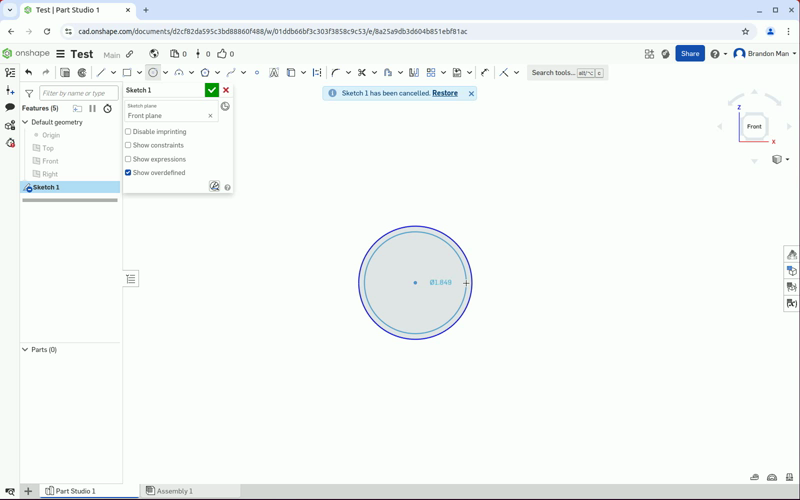
scroll(-6)
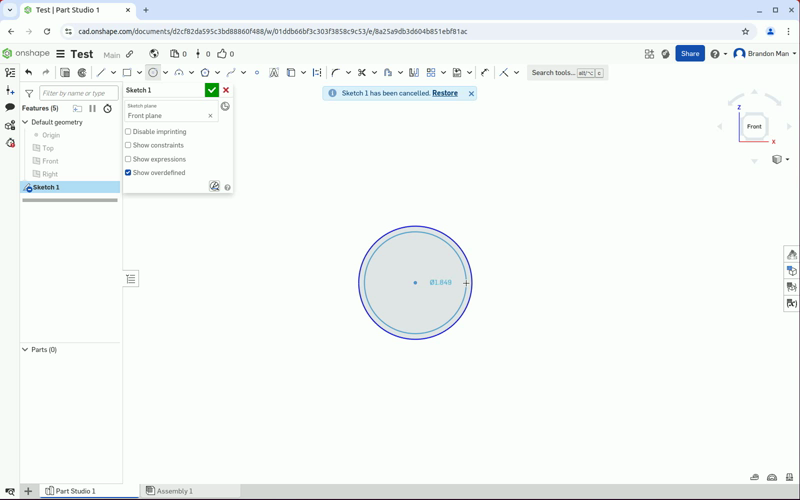
scroll(-6)
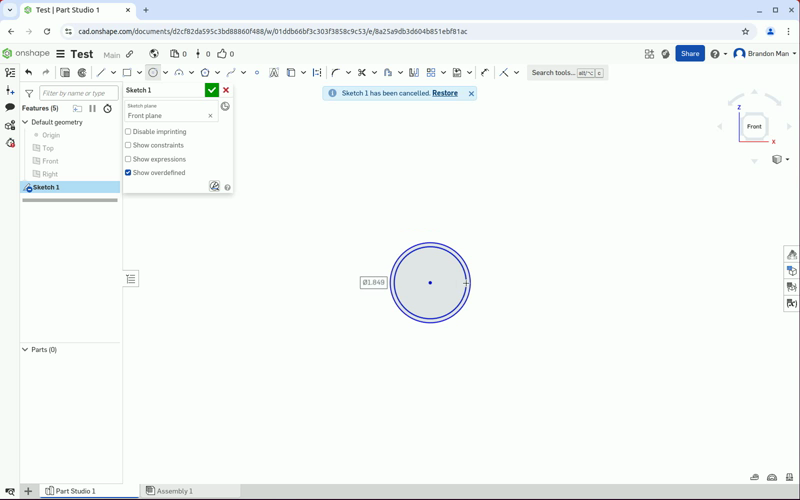
scroll(-6)
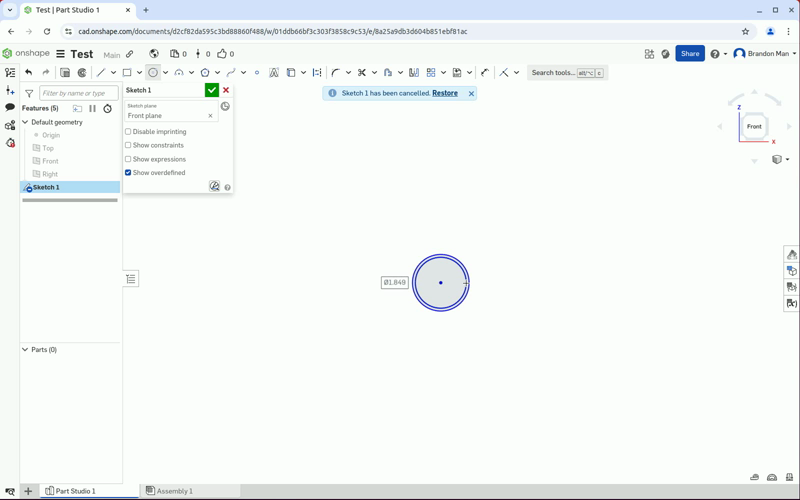
scroll(-6)
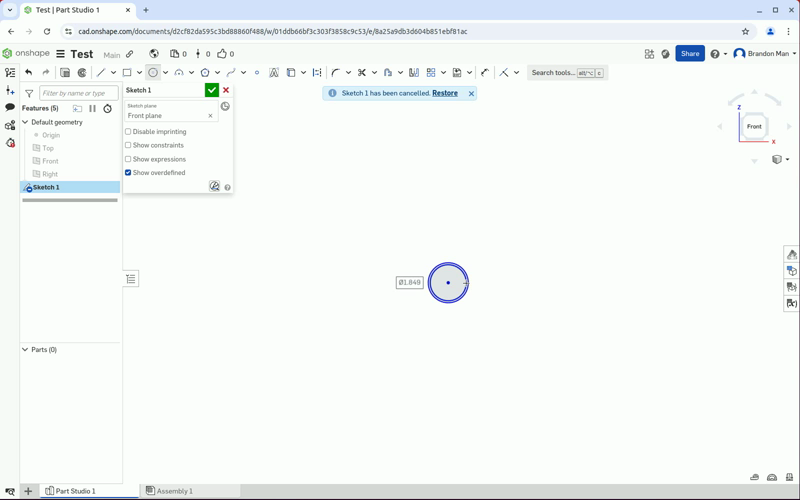
scroll(-6)
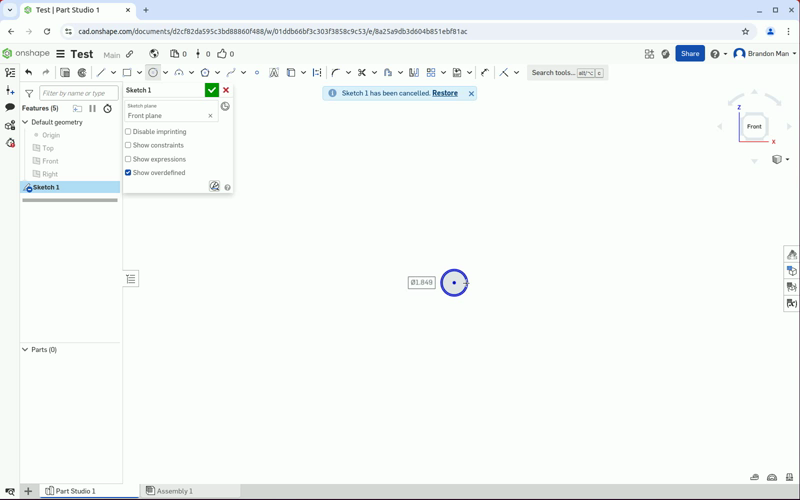
scroll(-6)
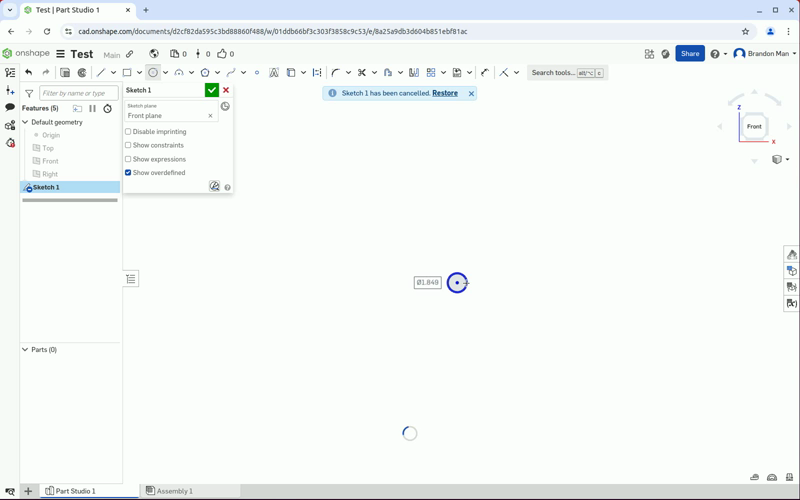
scroll(-6)
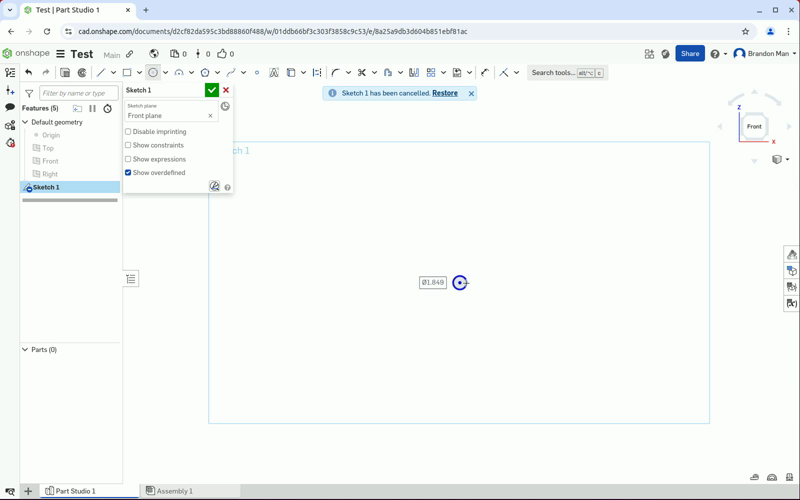
key(esc)
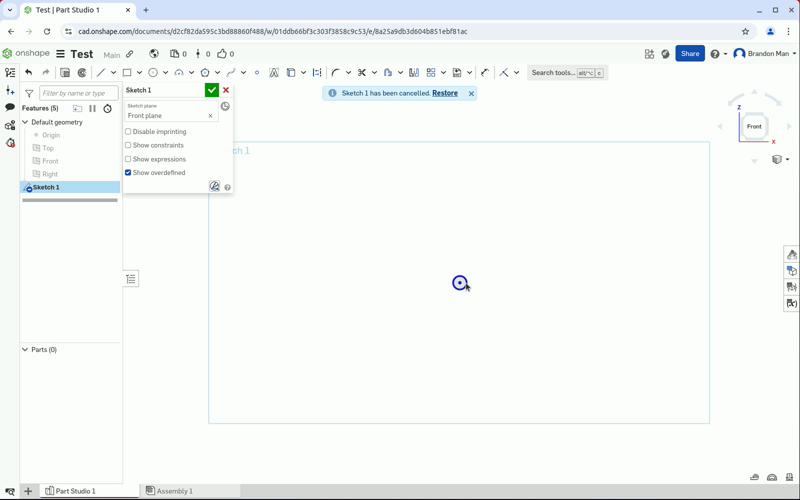
mouse_move(460, 287)
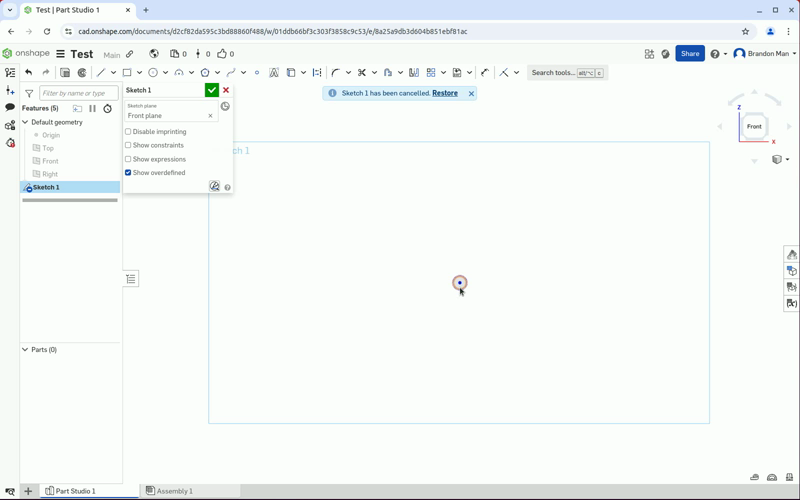
scroll(6)
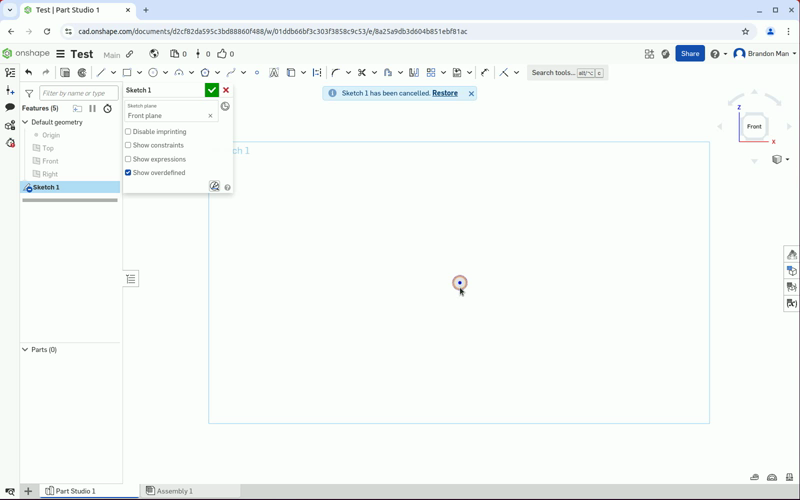
scroll(6)
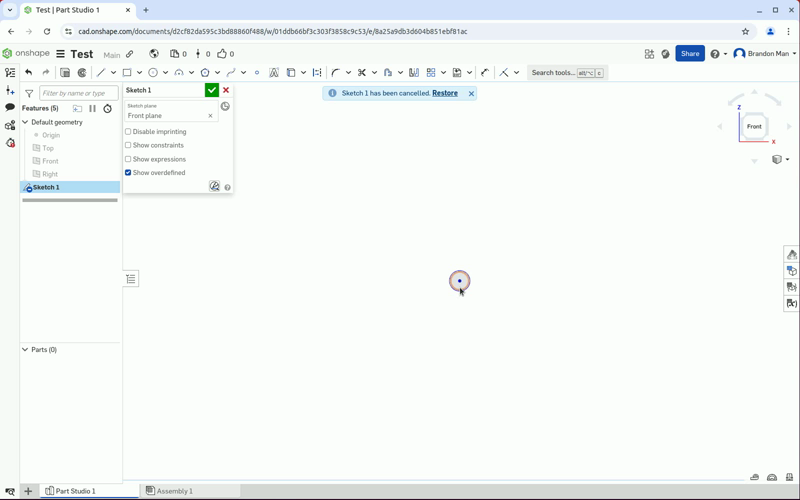
scroll(6)
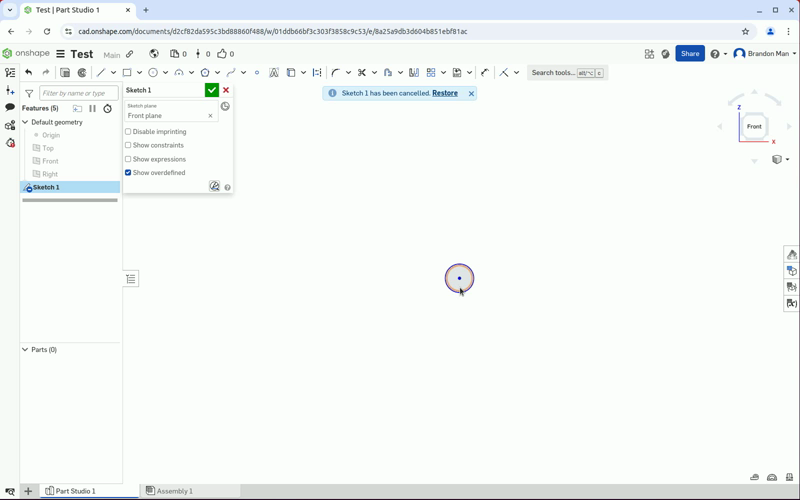
scroll(6)
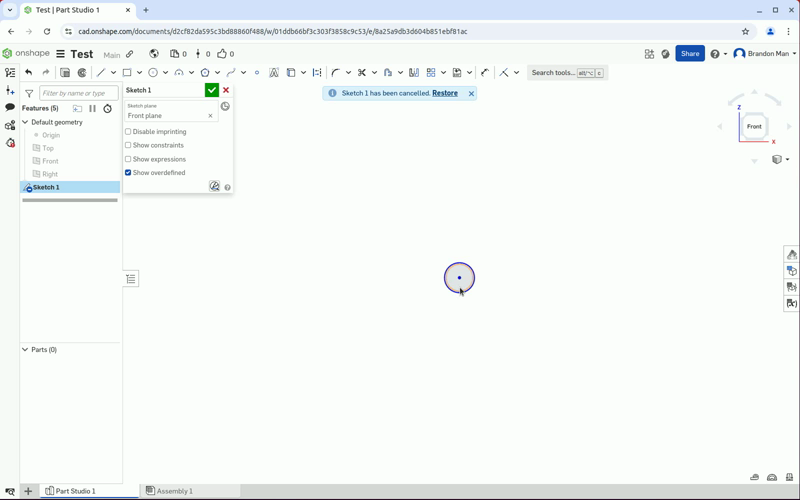
scroll(6)
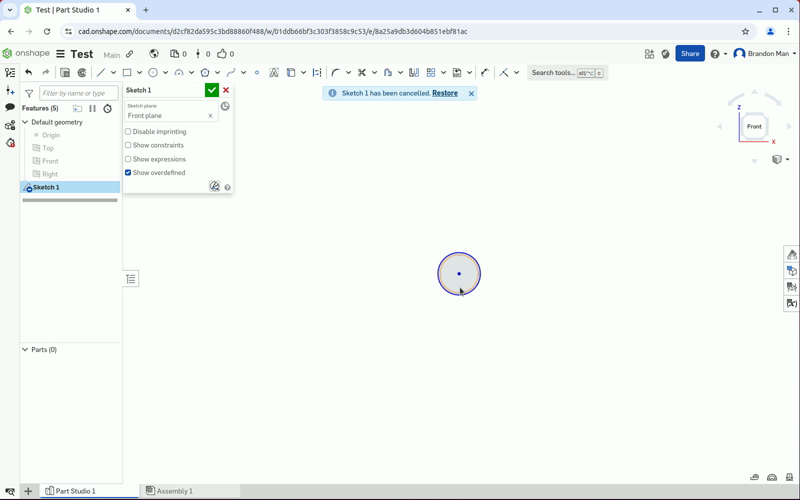
scroll(6)
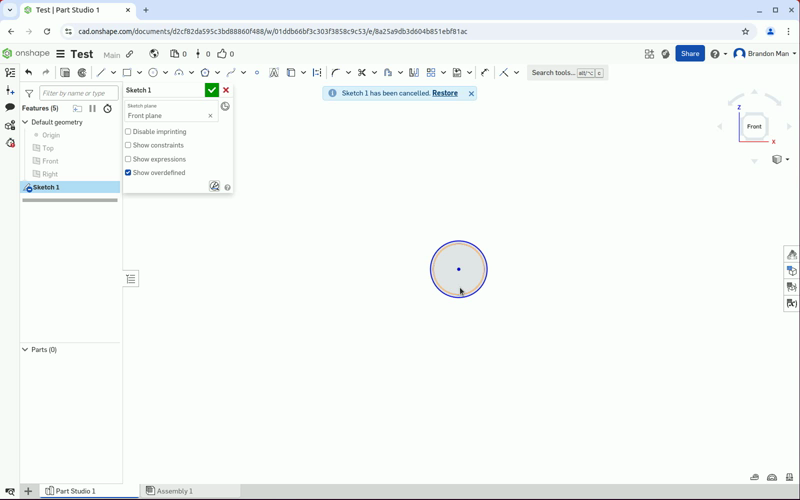
scroll(6)
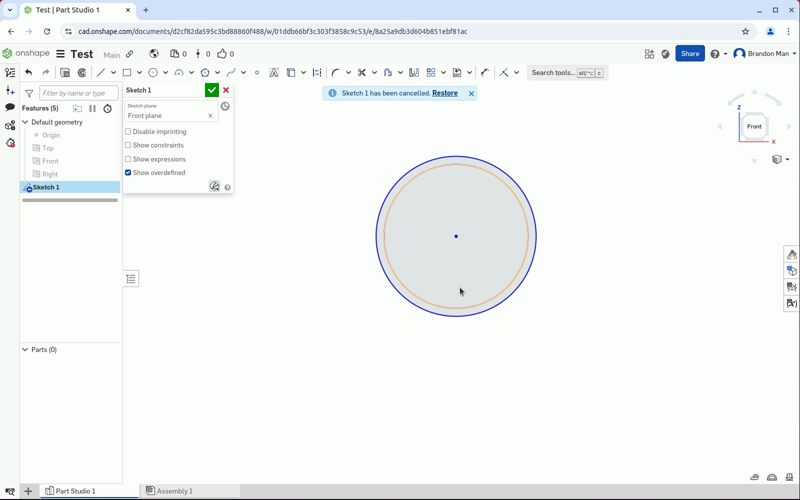
click(460, 287)
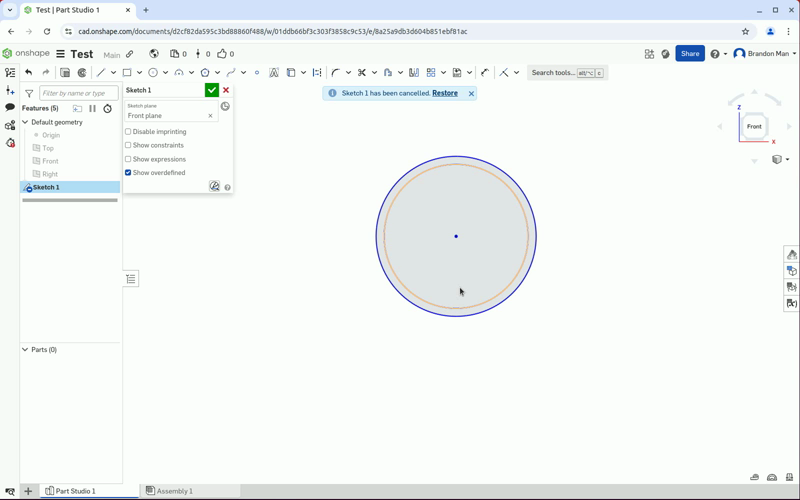
scroll(-6)
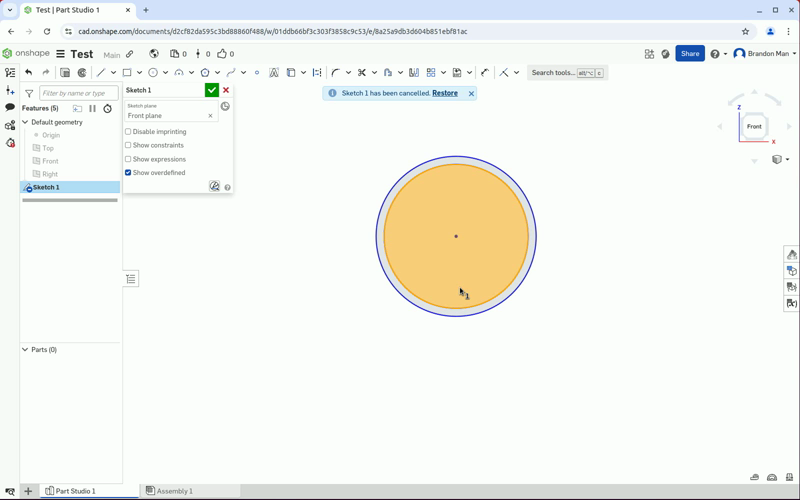
scroll(-6)
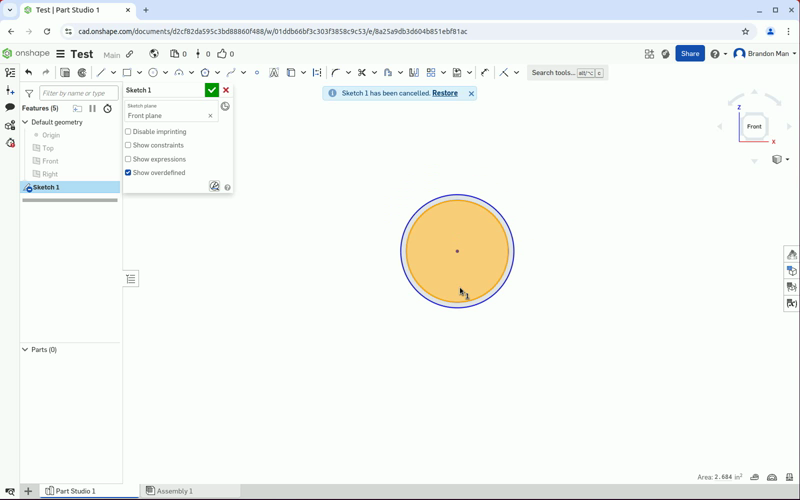
scroll(-6)
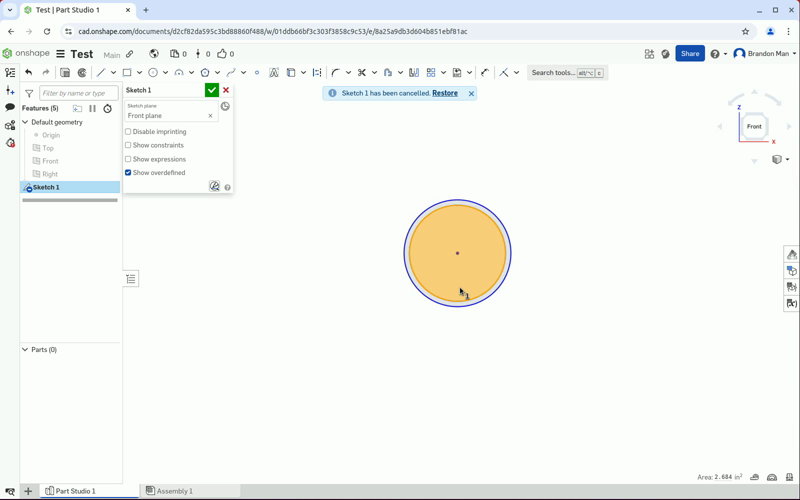
scroll(-6)
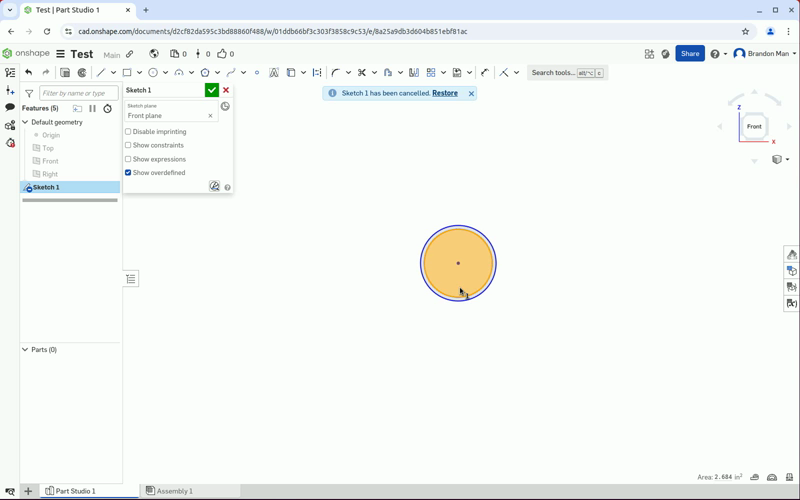
scroll(-6)
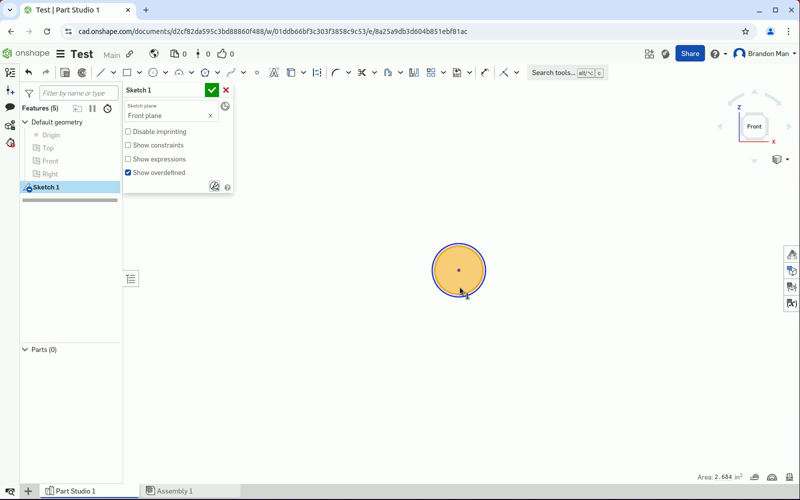
scroll(-6)
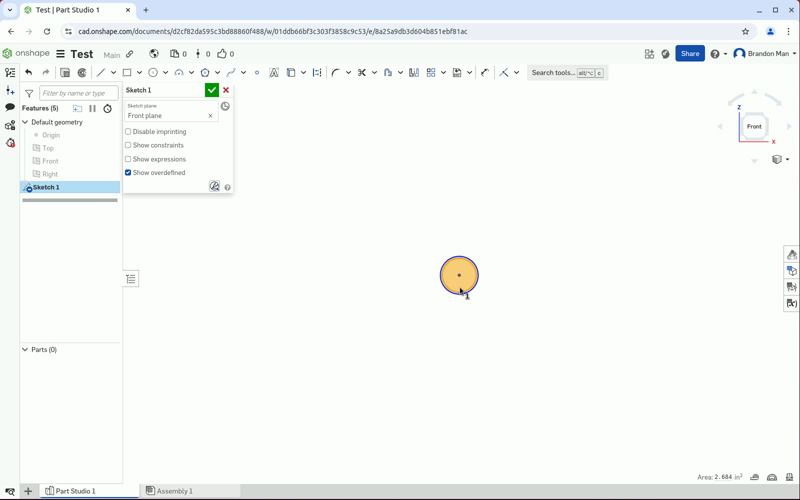
scroll(-6)
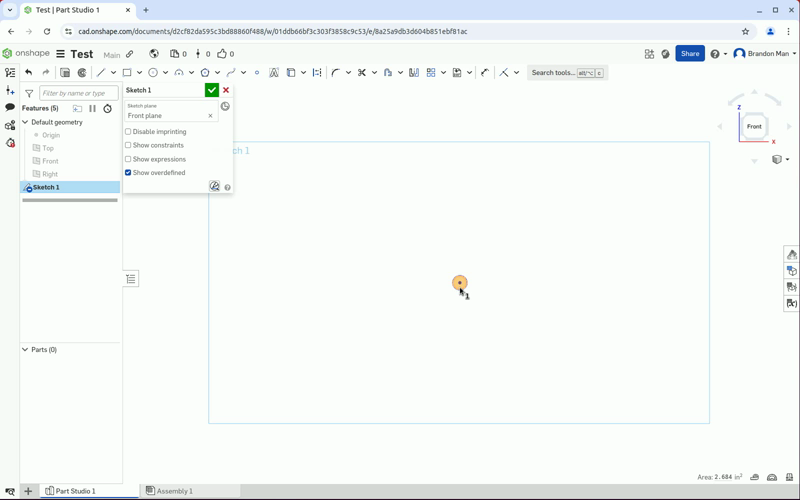
mouse_move(73, 352)
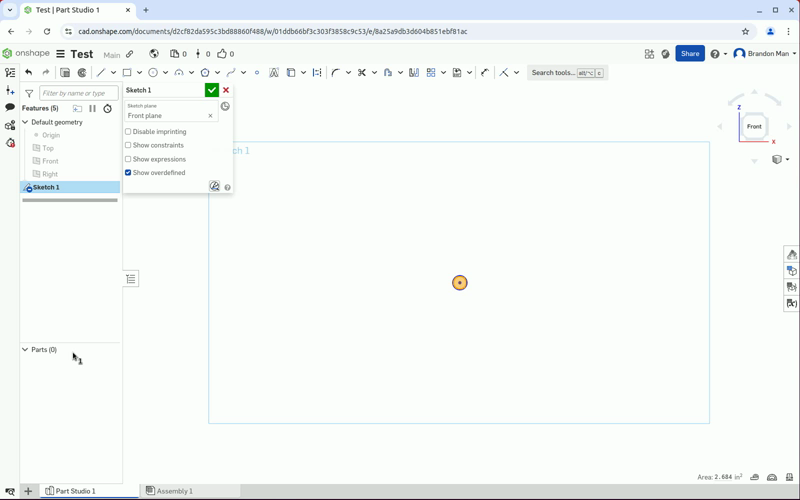
key(shift+y)
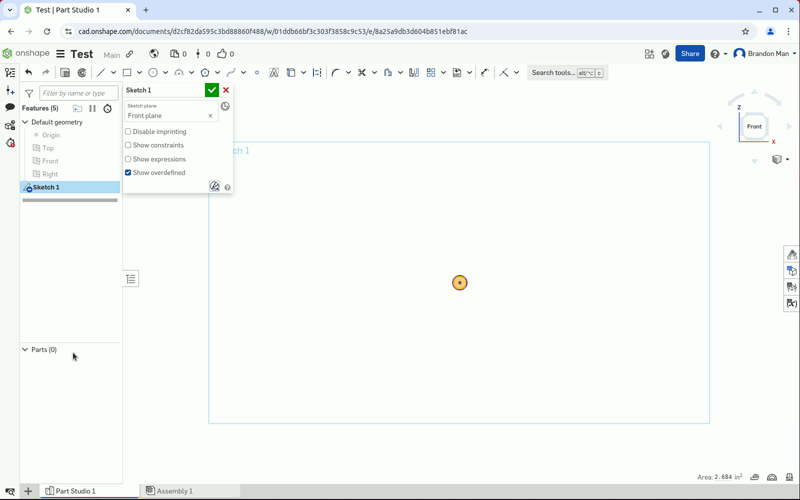
key(shift+e)
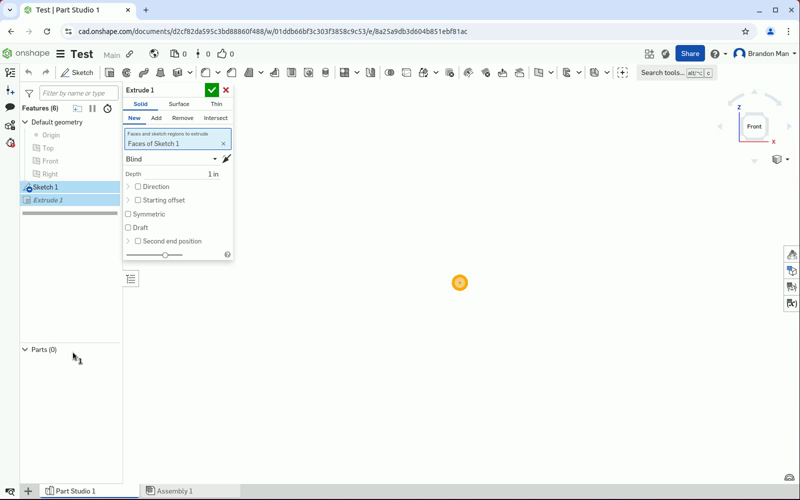
mouse_move(143, 106)
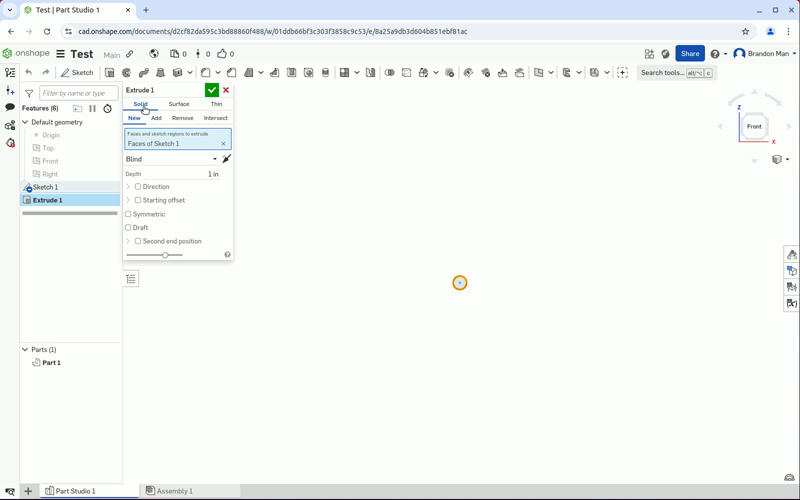
click(143, 106)
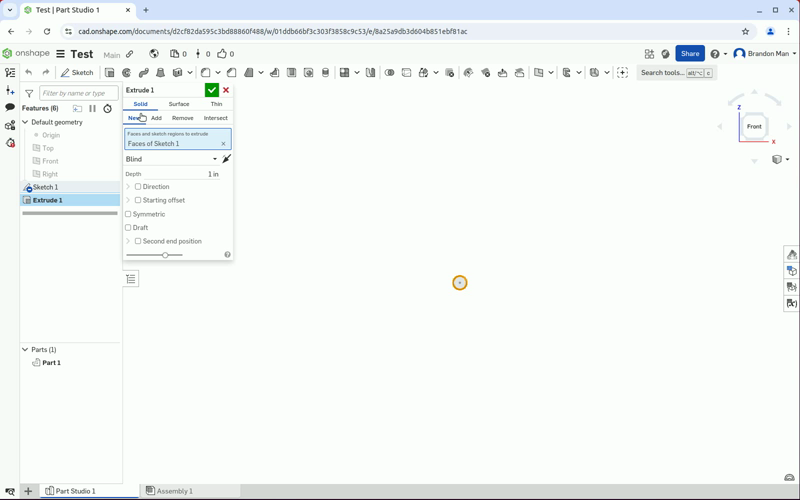
mouse_move(137, 120)
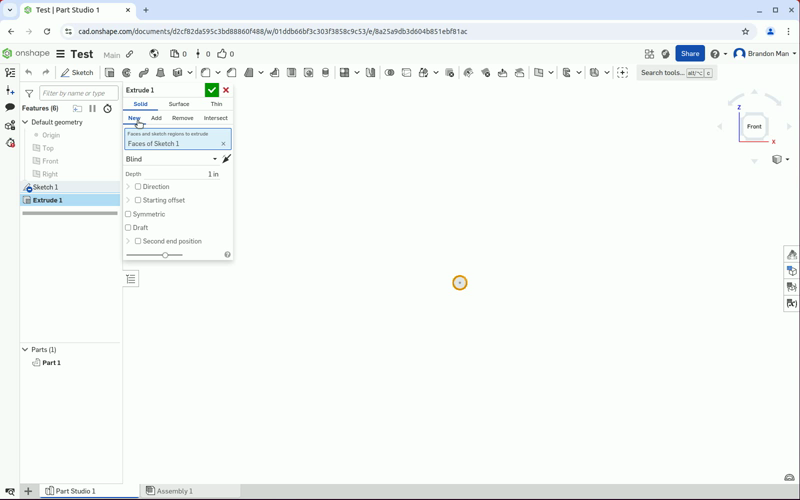
click(137, 120)
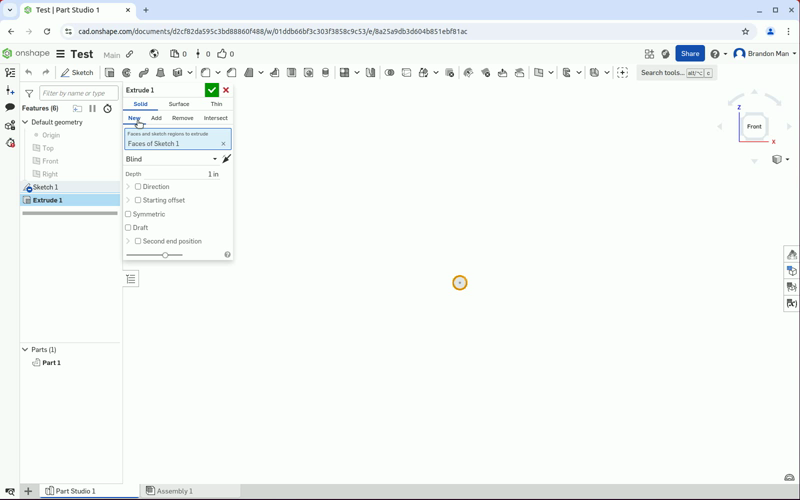
key(tab, 4)
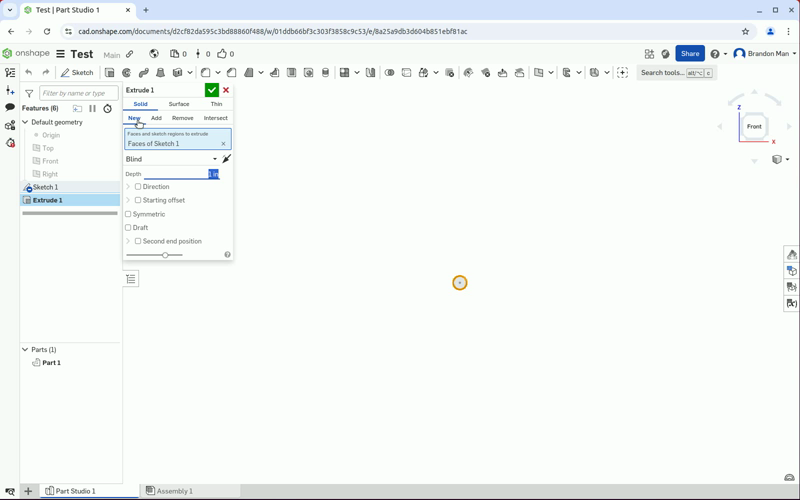
text(23.108)
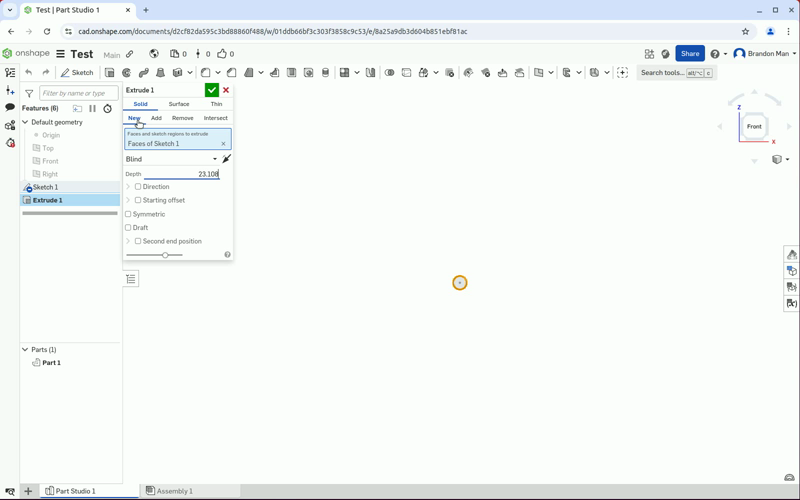
key(enter)
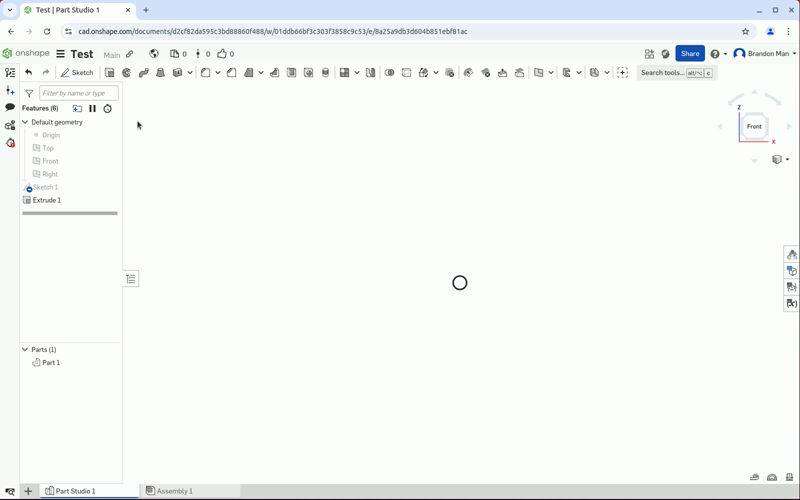
key(shift+h)
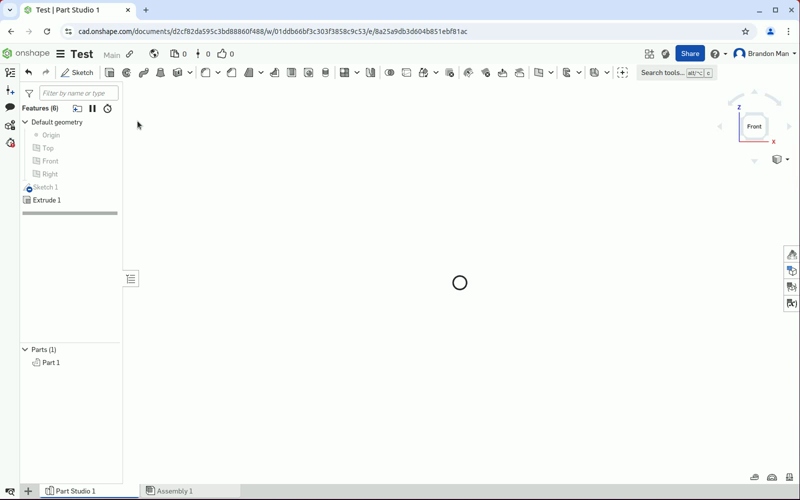
key(shift+h)
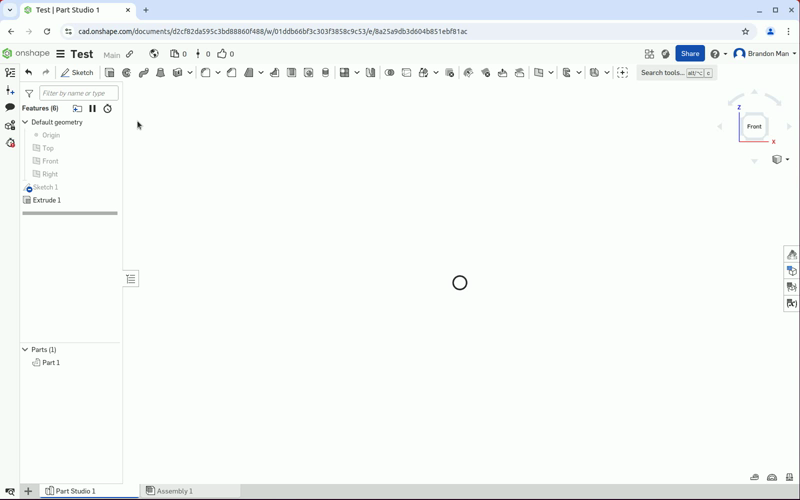
mouse_move(73, 189)
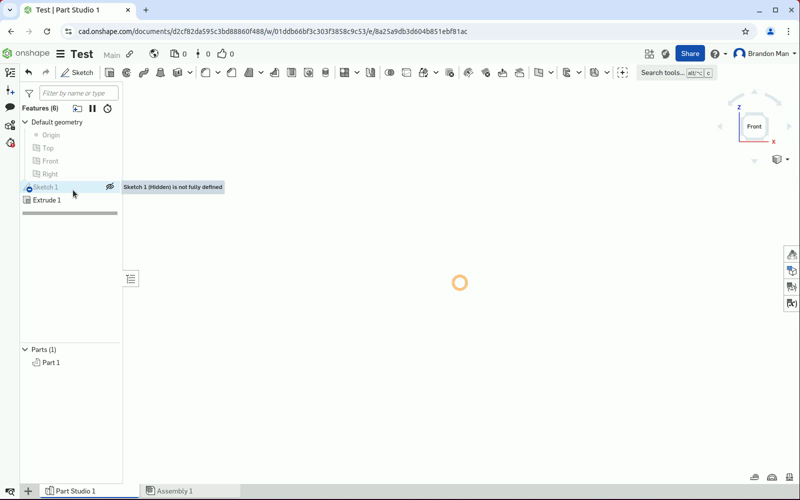
click(73, 189)
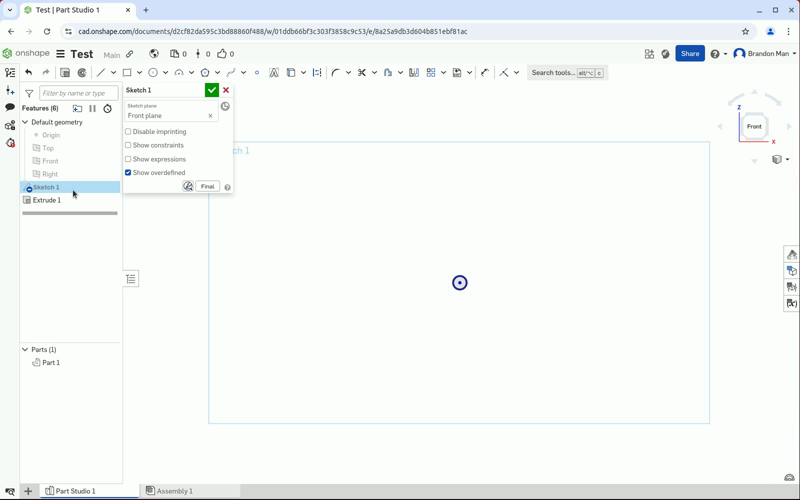
mouse_move(229, 92)
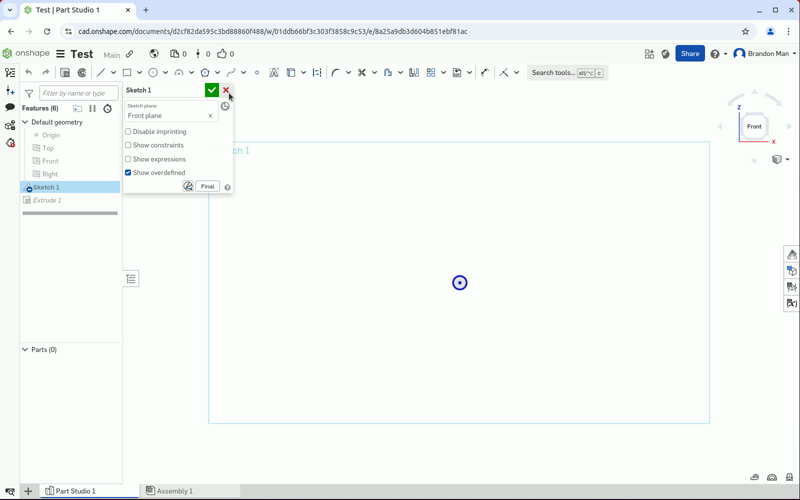
click(229, 92)
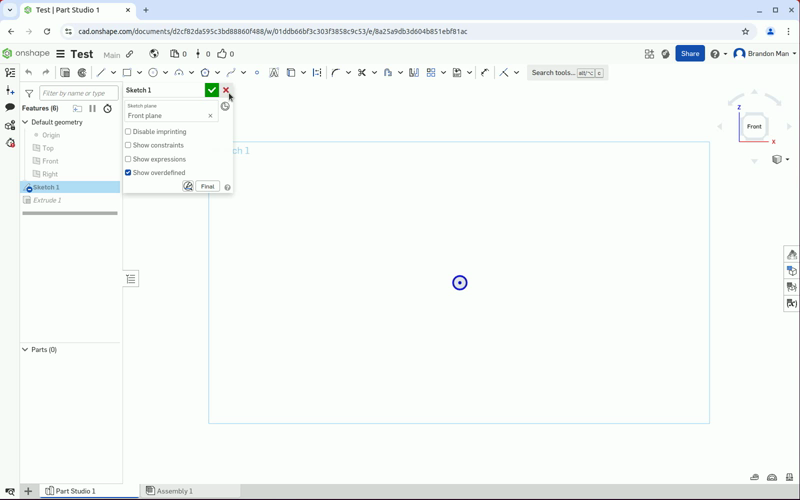
key(shift+s)
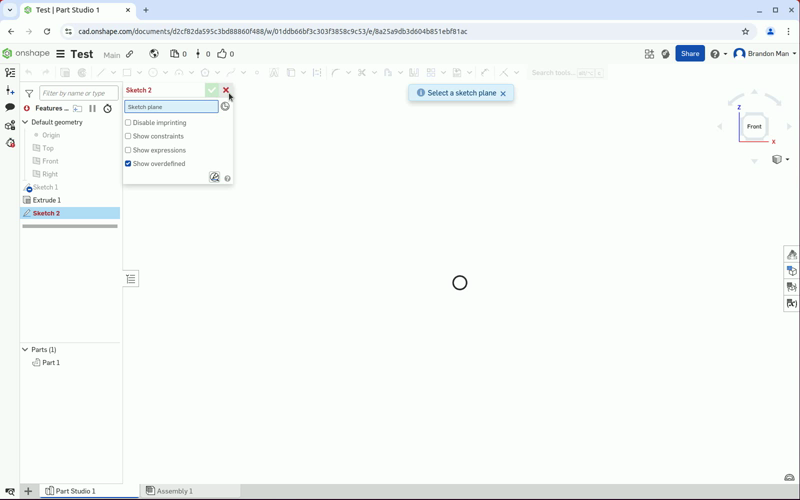
mouse_move(73, 163)
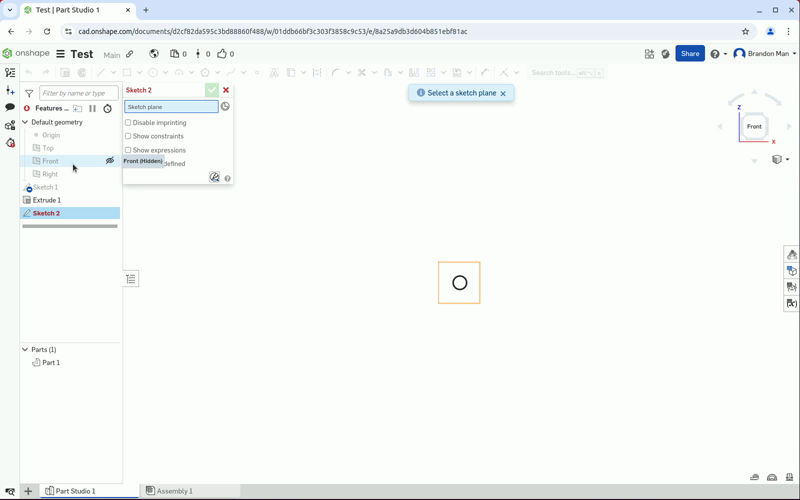
click(73, 163)
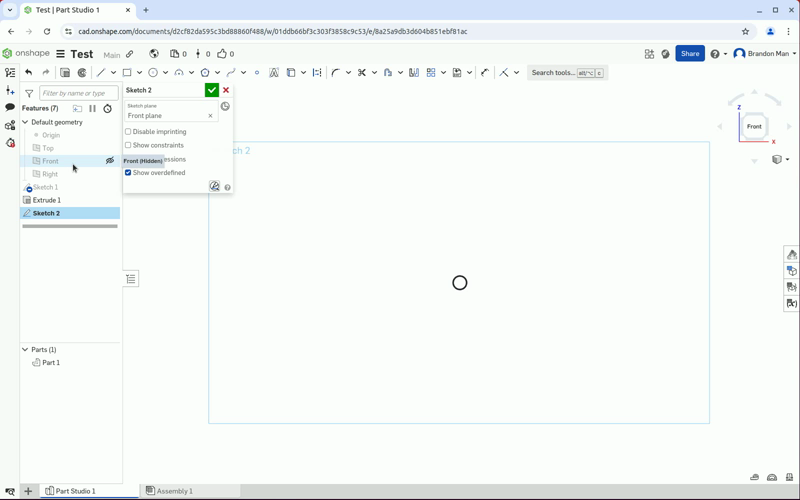
mouse_move(73, 352)
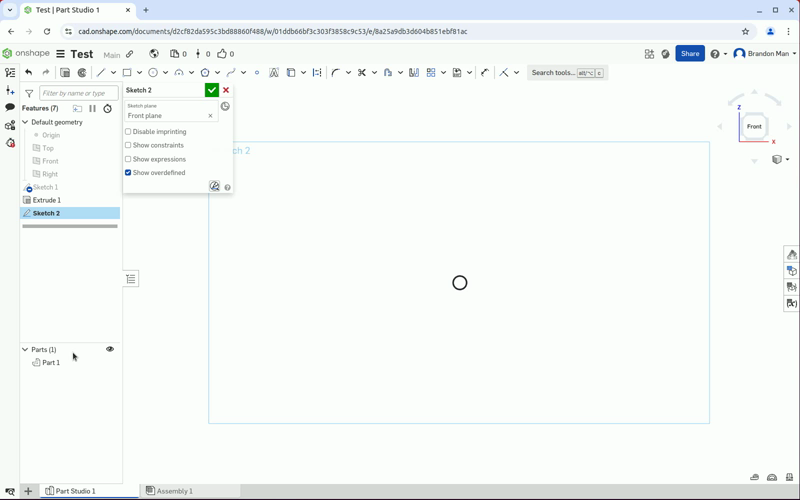
key(y)
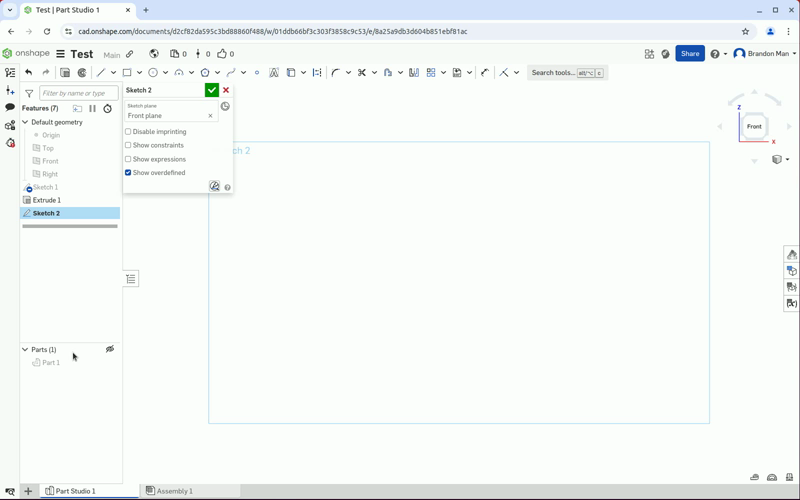
key(c)
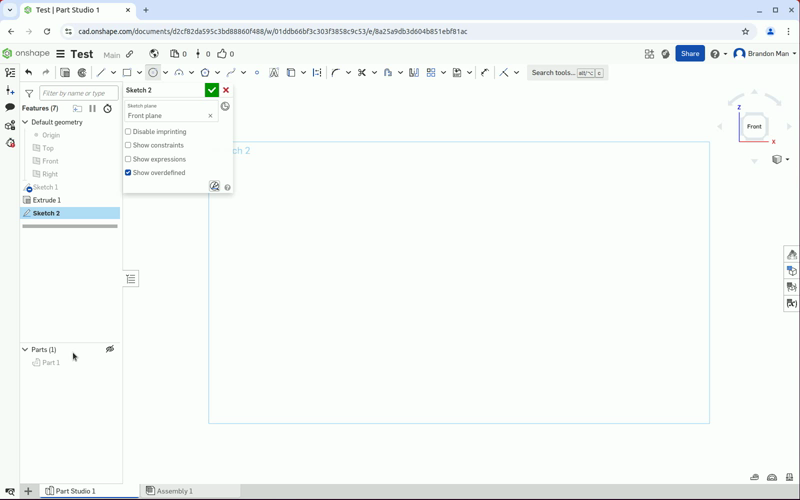
key_down(shift)
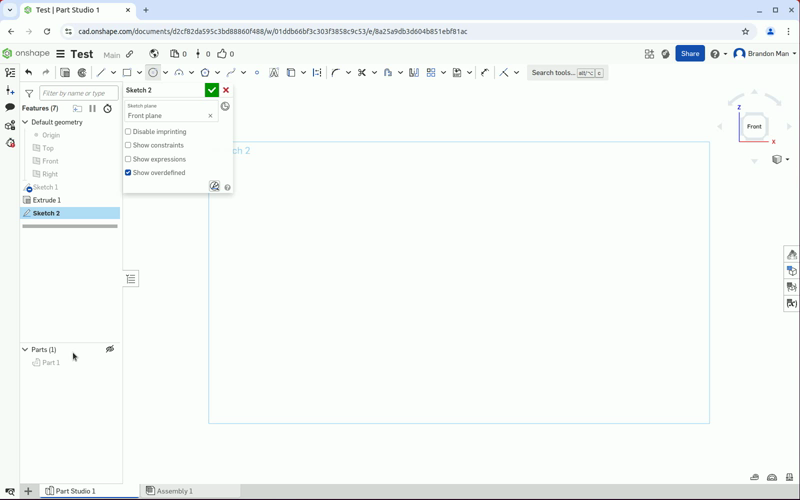
mouse_move(473, 292)
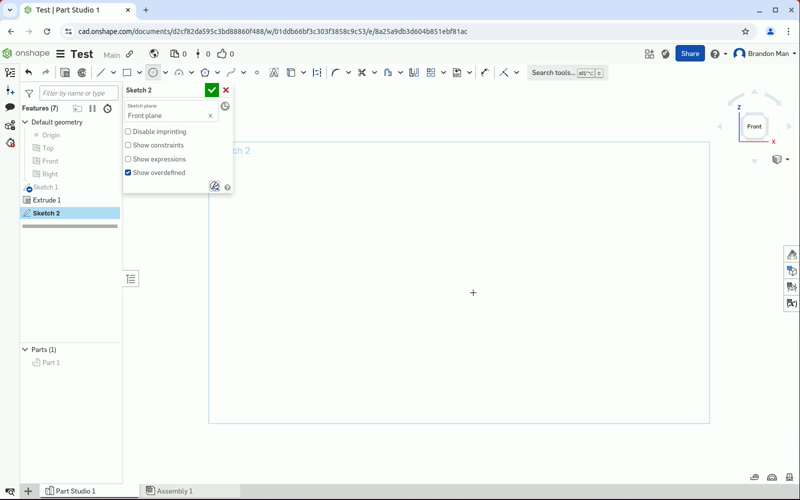
click(473, 292)
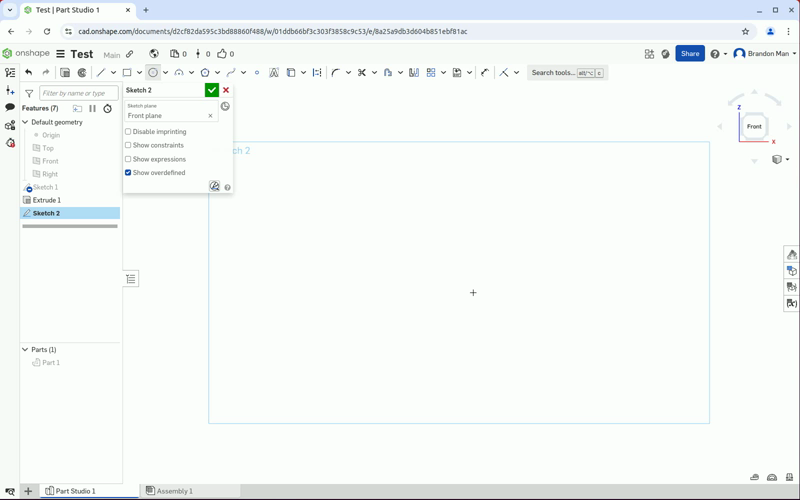
key_up(shift)
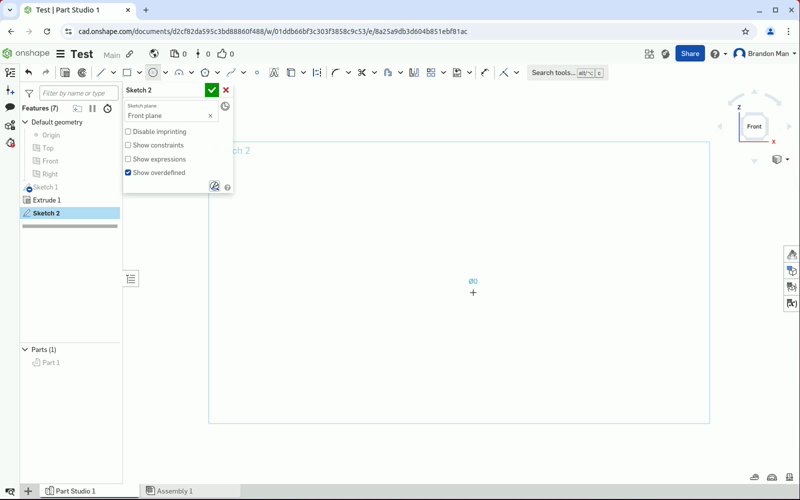
mouse_move(476, 292)
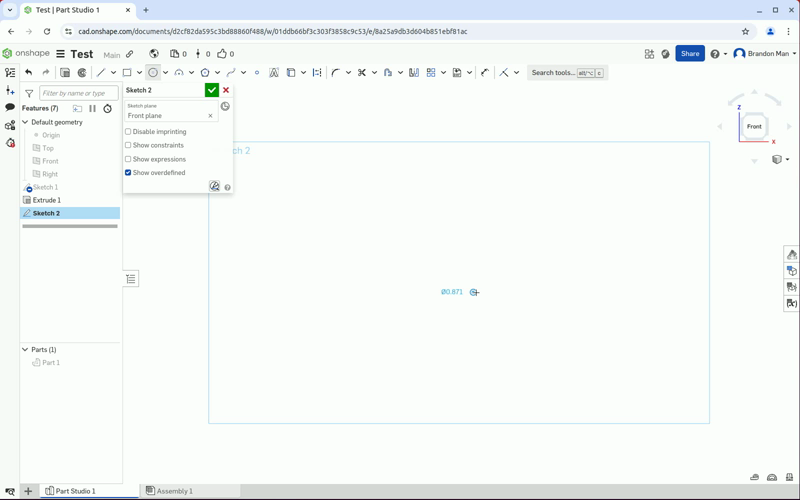
click(476, 292)
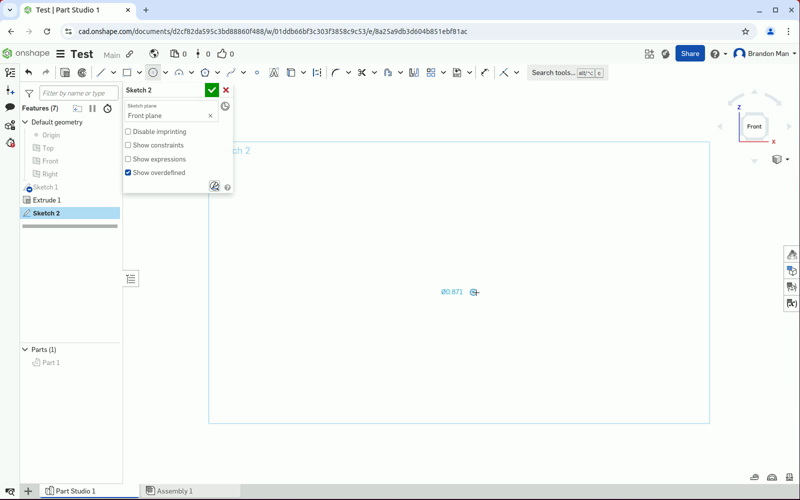
key(esc)
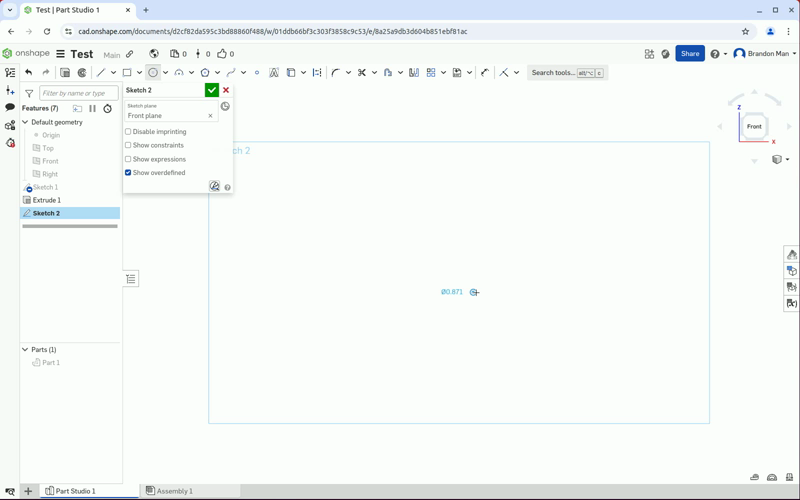
key(c)
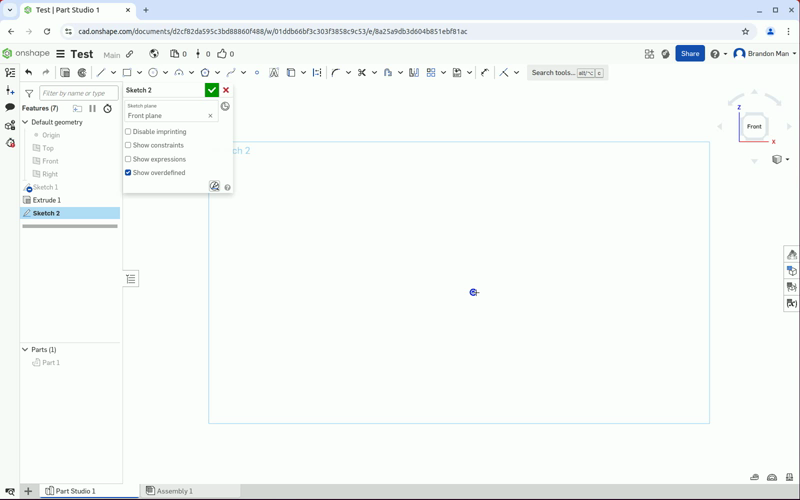
key_down(shift)
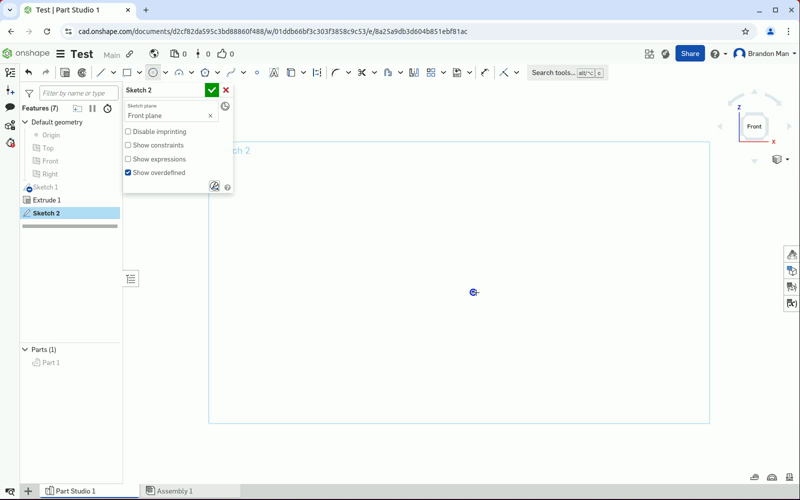
mouse_move(473, 292)
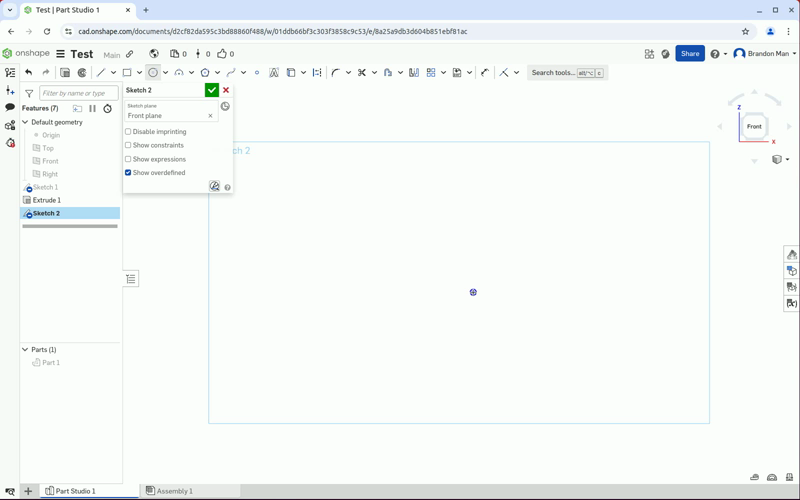
scroll(6)
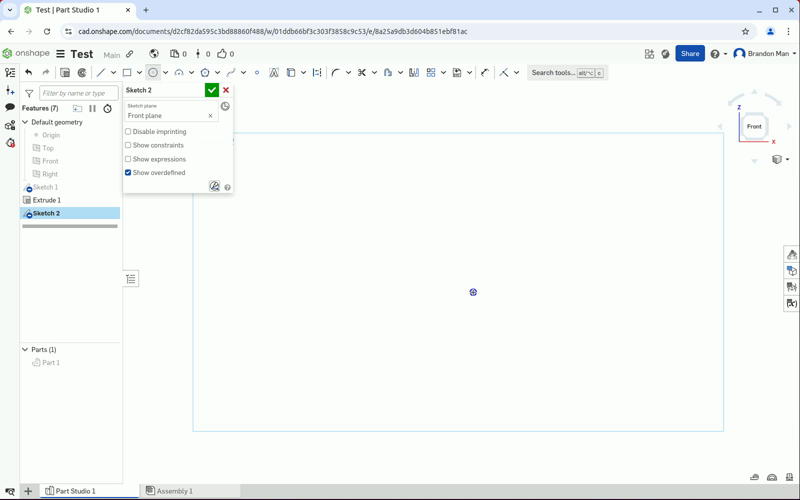
scroll(6)
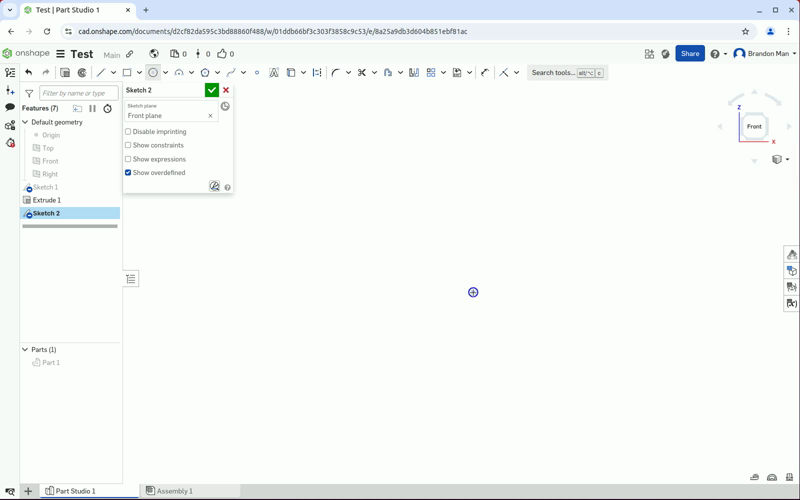
scroll(6)
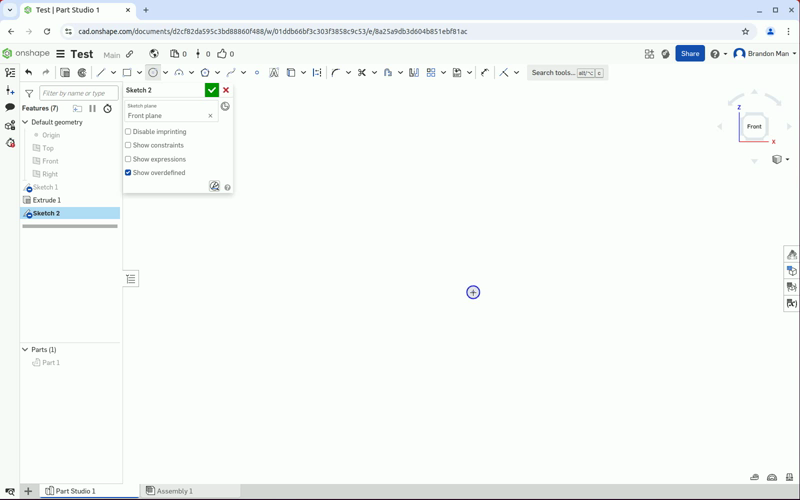
scroll(6)
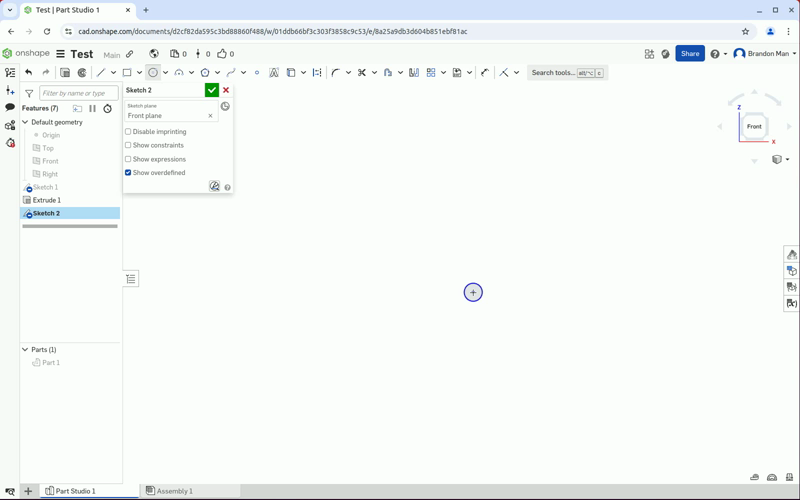
scroll(6)
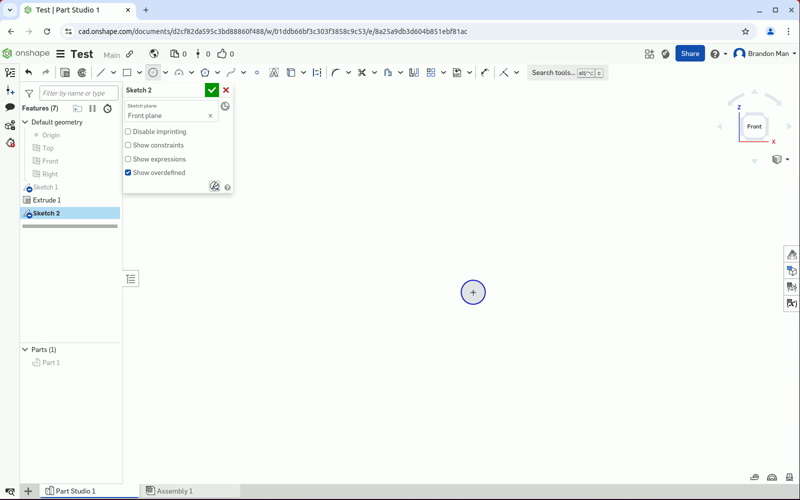
scroll(6)
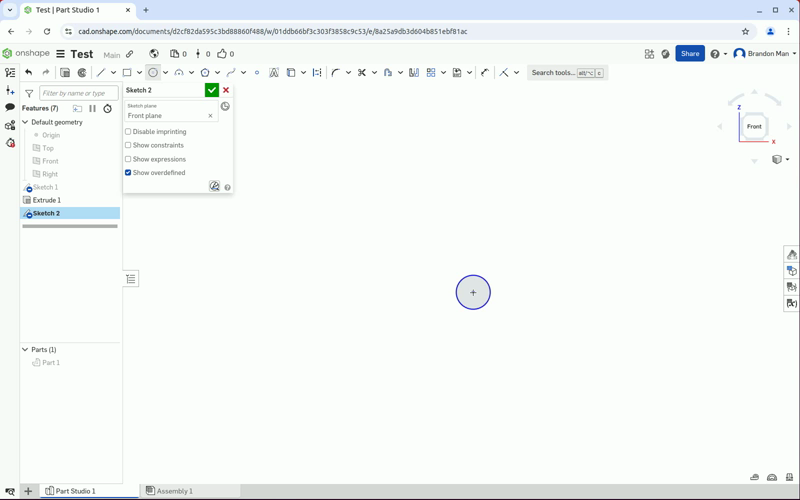
scroll(6)
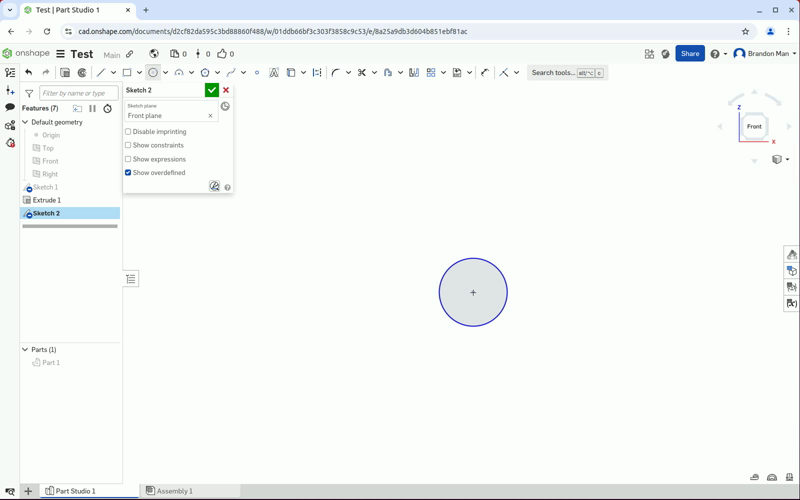
click(473, 292)
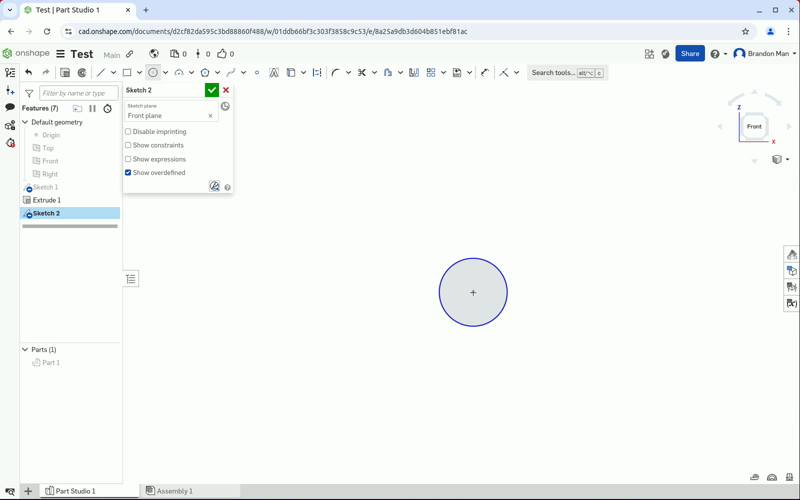
scroll(-6)
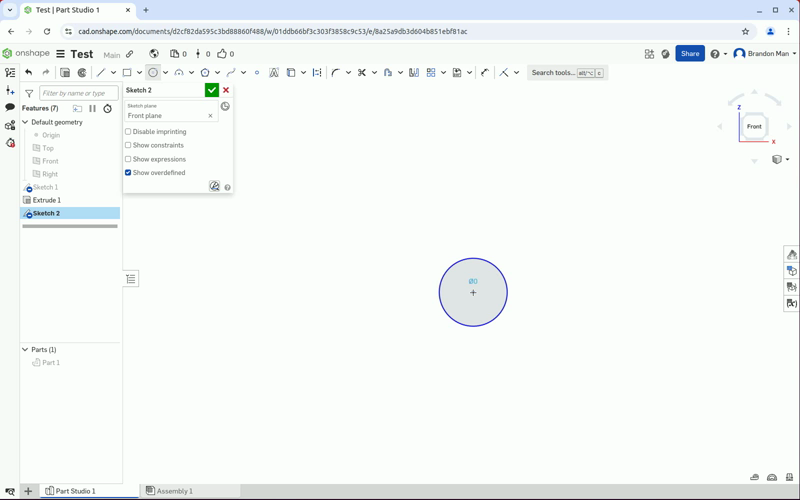
scroll(-6)
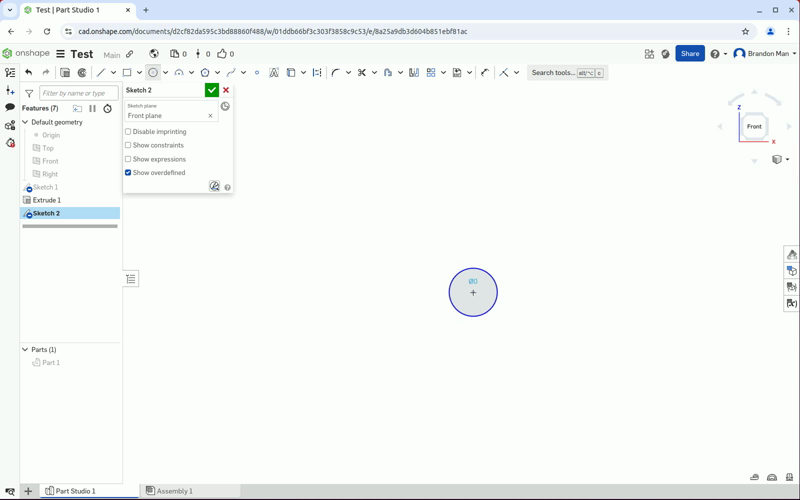
scroll(-6)
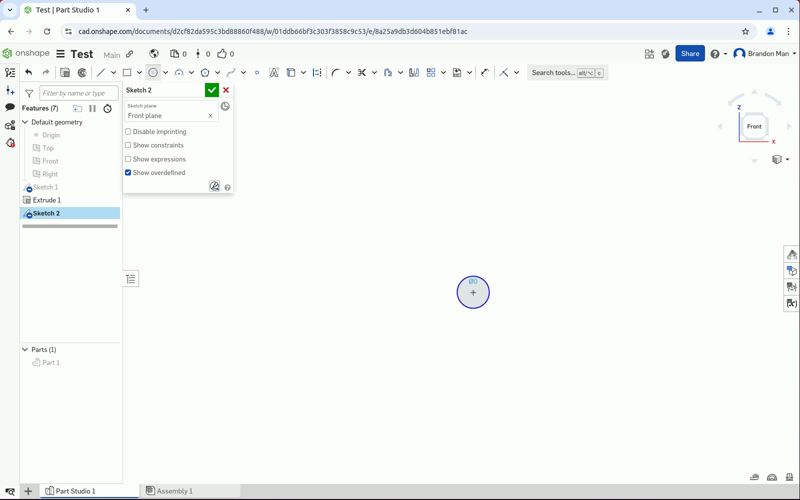
scroll(-6)
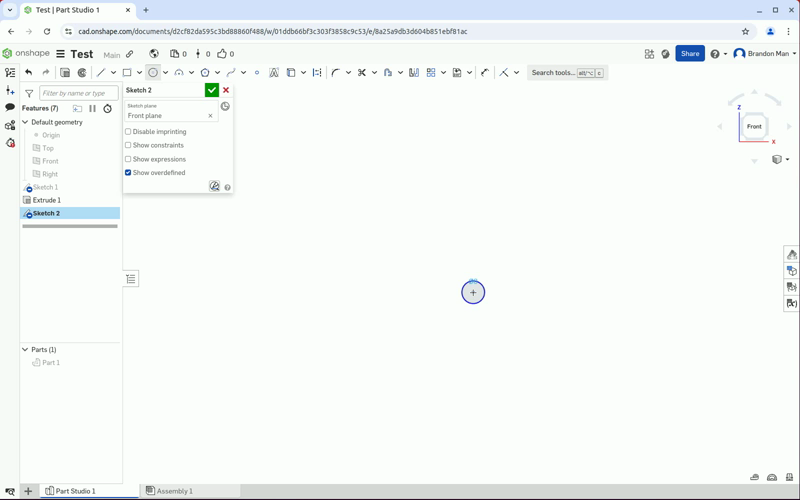
scroll(-6)
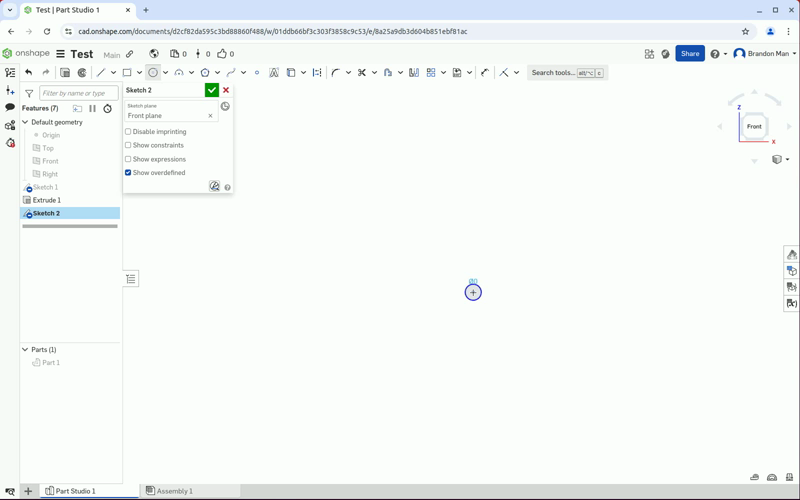
scroll(-6)
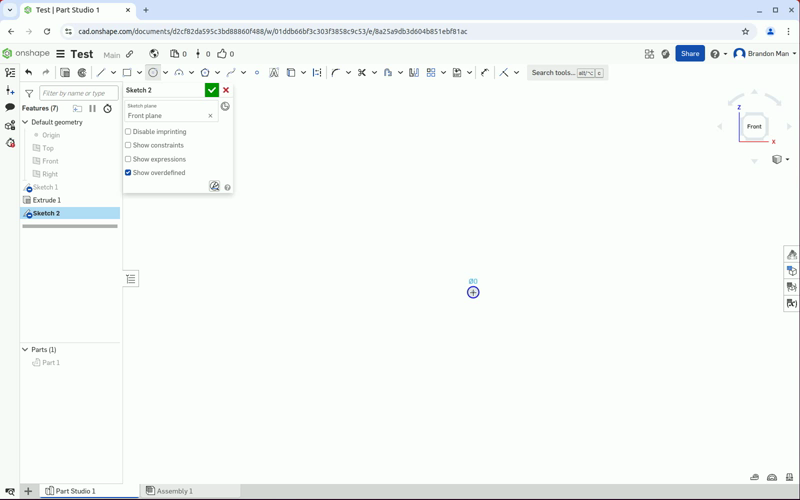
scroll(-6)
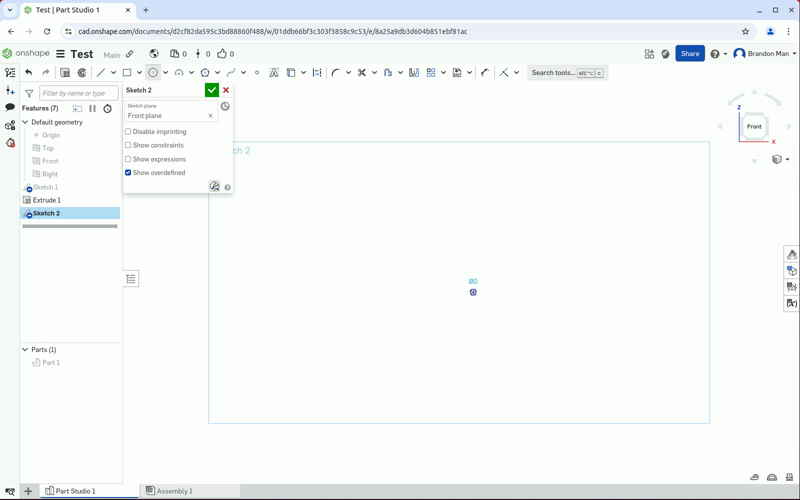
key_up(shift)
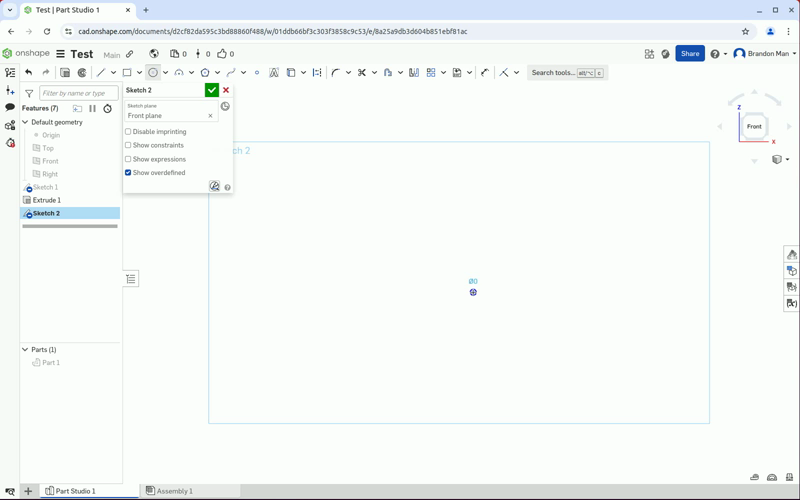
mouse_move(475, 292)
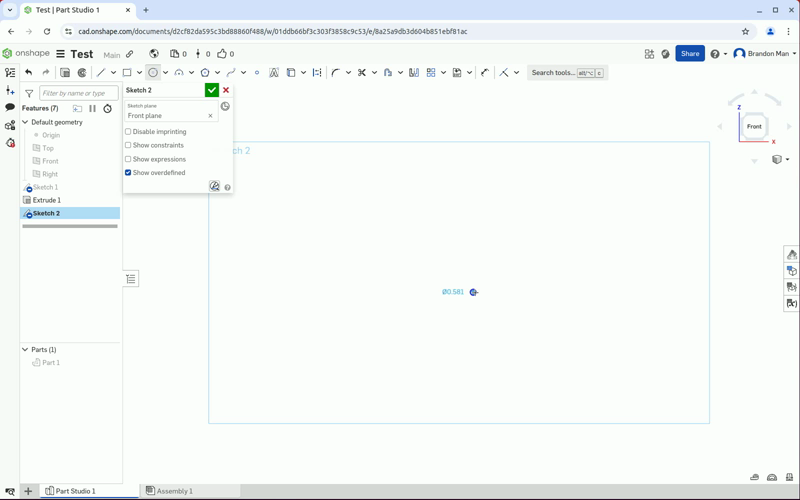
scroll(6)
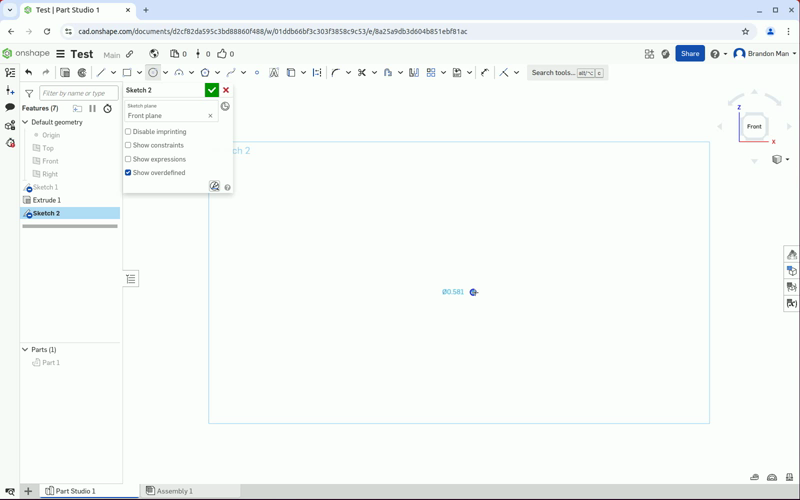
scroll(6)
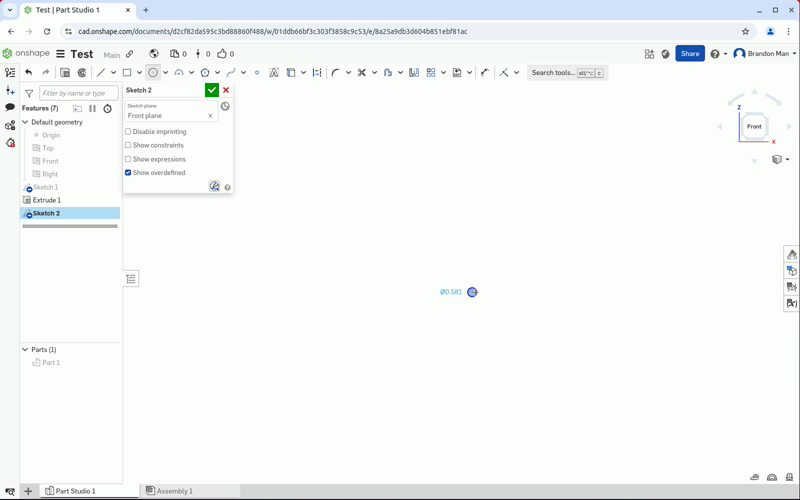
scroll(6)
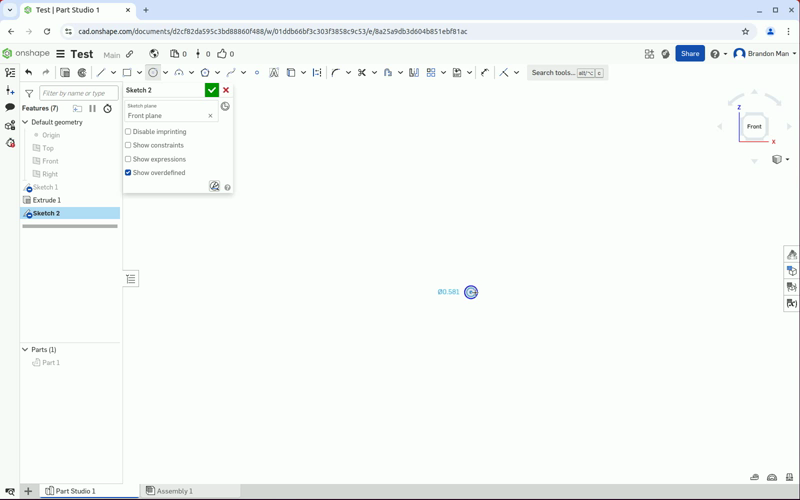
scroll(6)
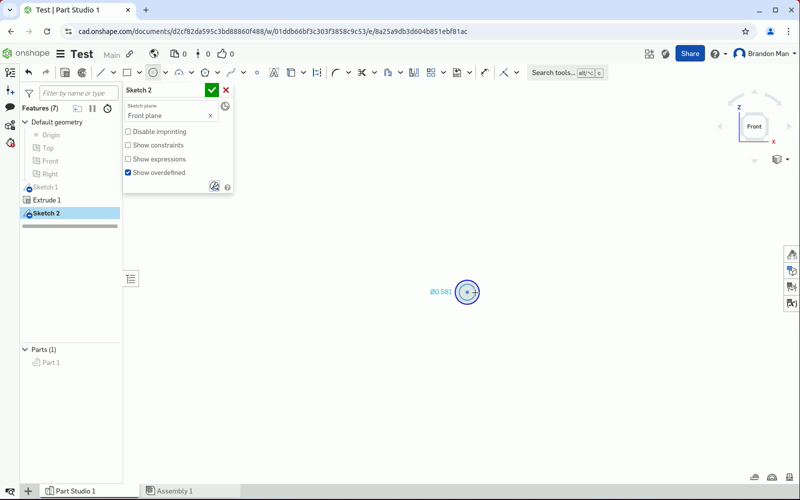
scroll(6)
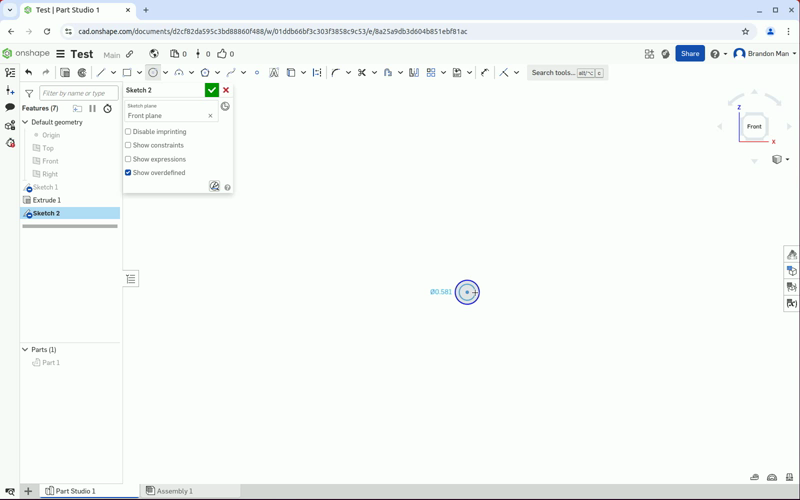
scroll(6)
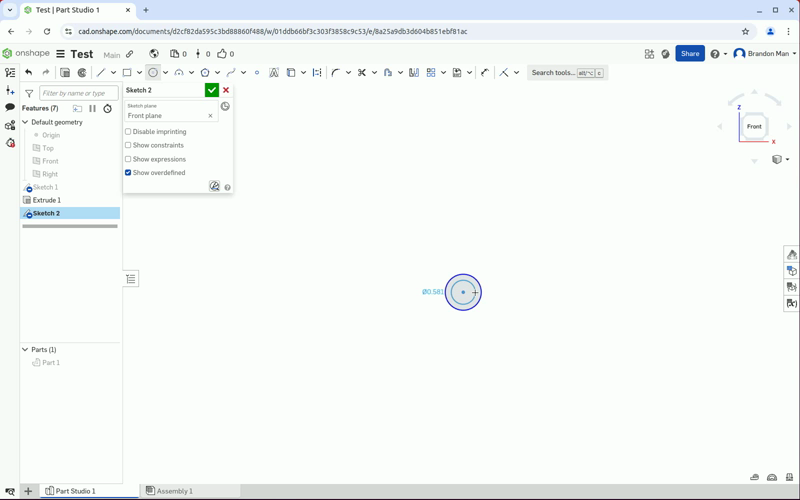
scroll(6)
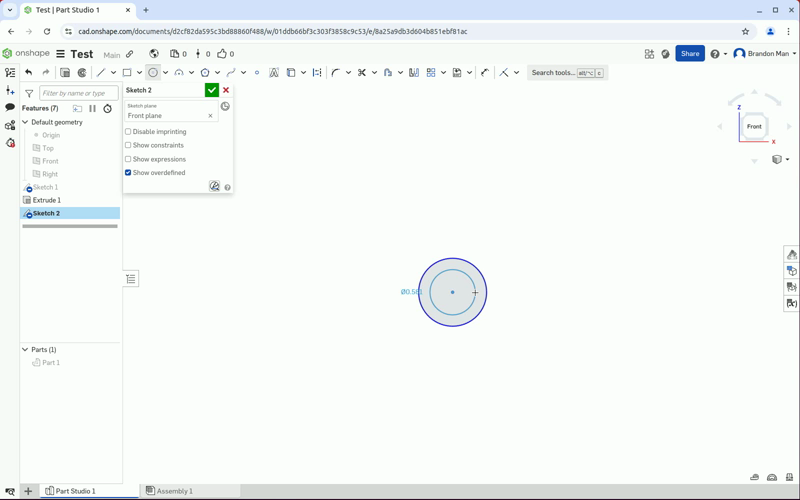
click(475, 292)
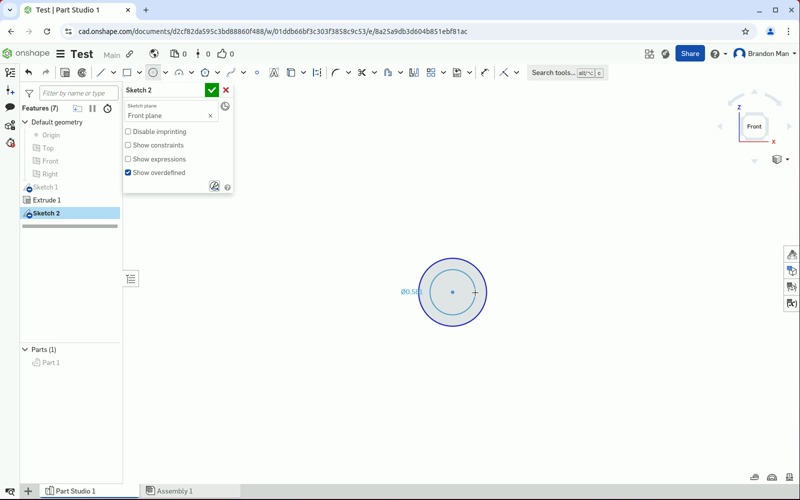
scroll(-6)
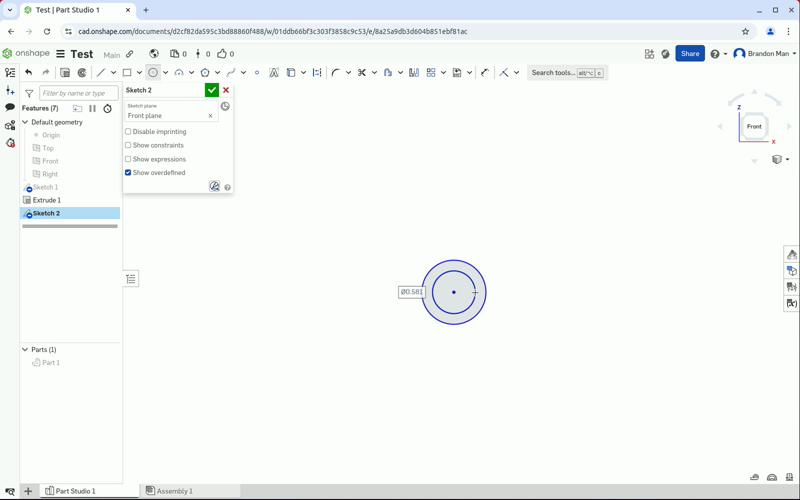
scroll(-6)
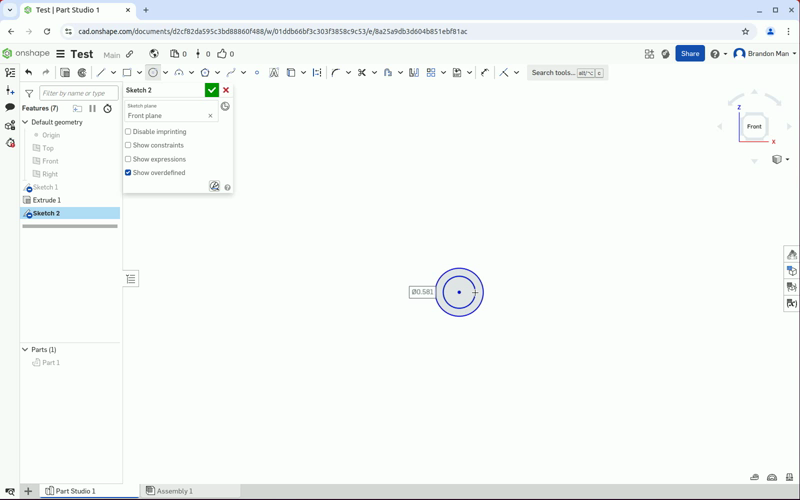
scroll(-6)
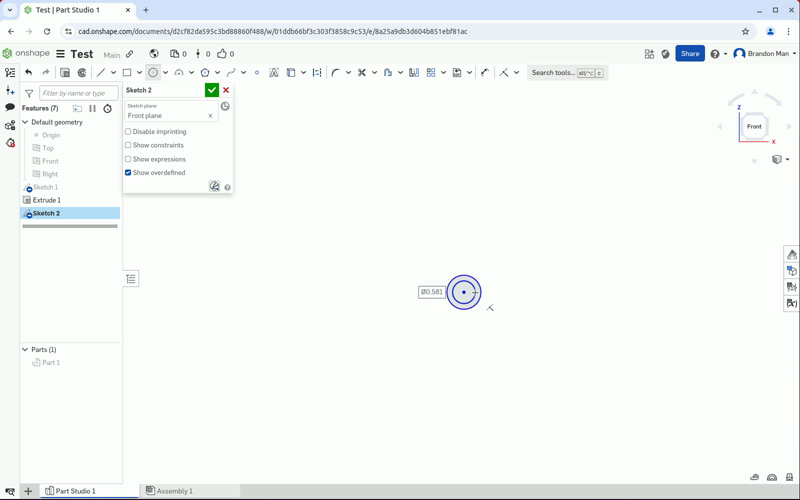
scroll(-6)
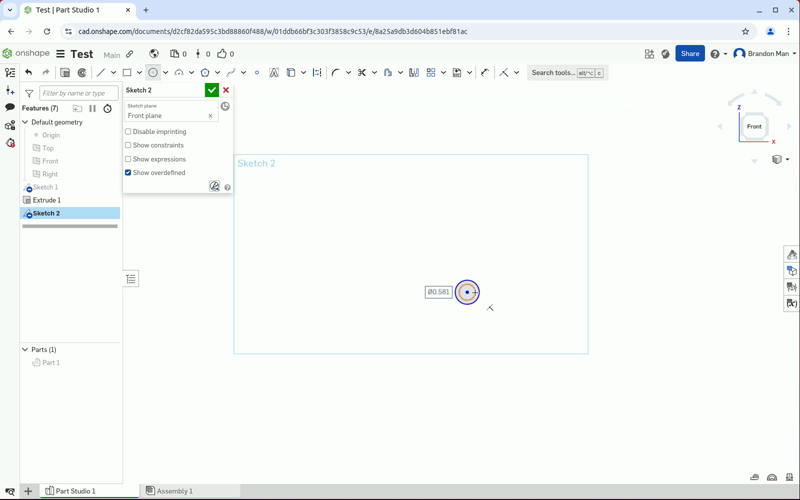
scroll(-6)
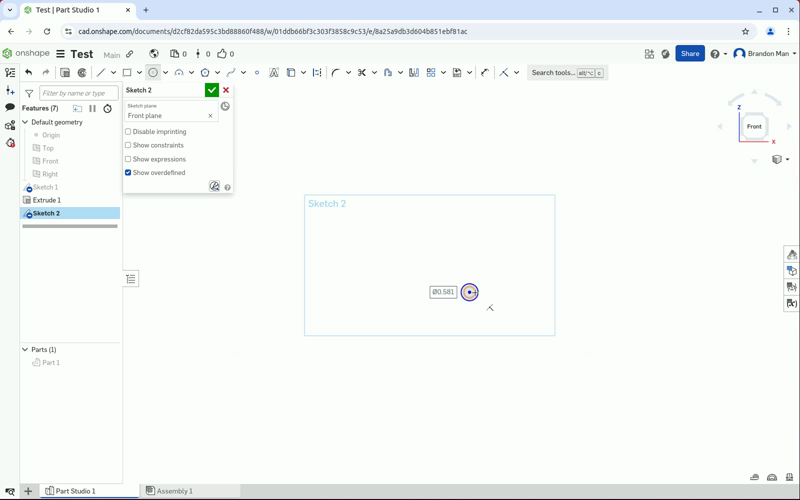
scroll(-6)
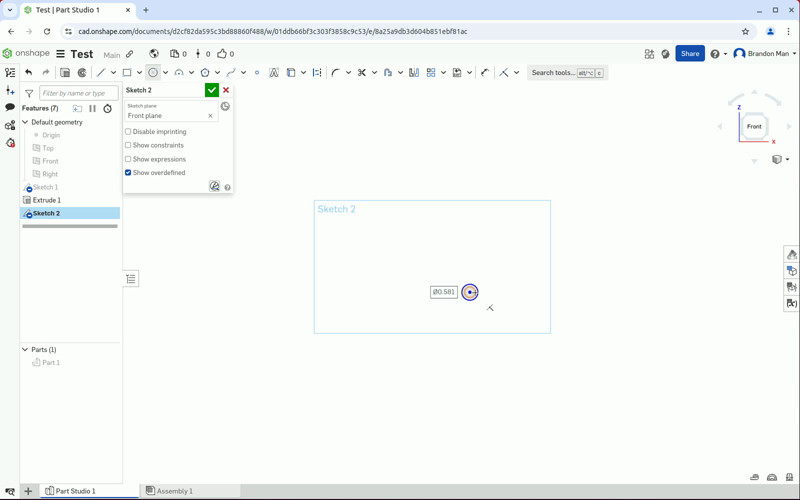
scroll(-6)
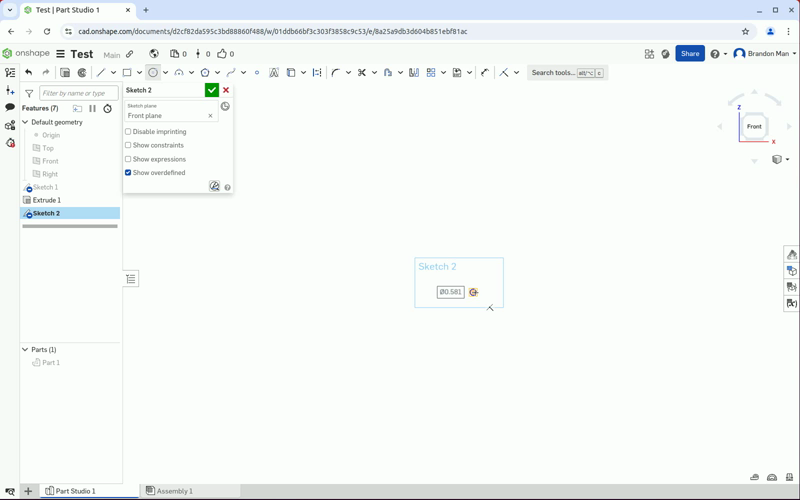
key(esc)
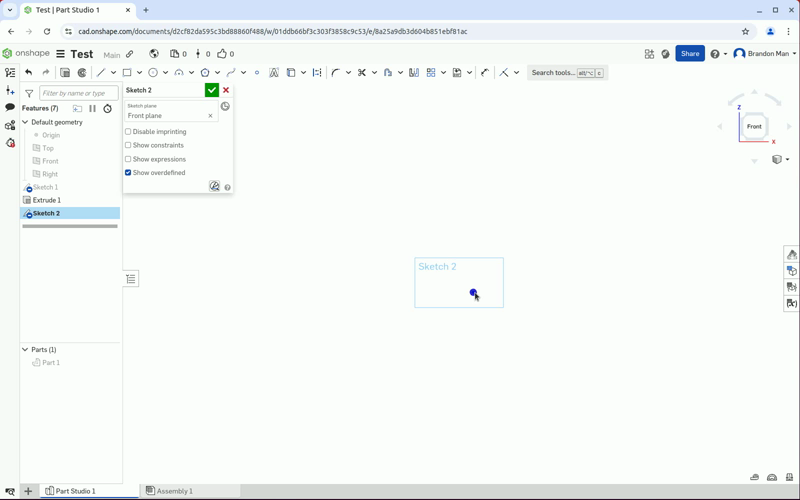
mouse_move(470, 293)
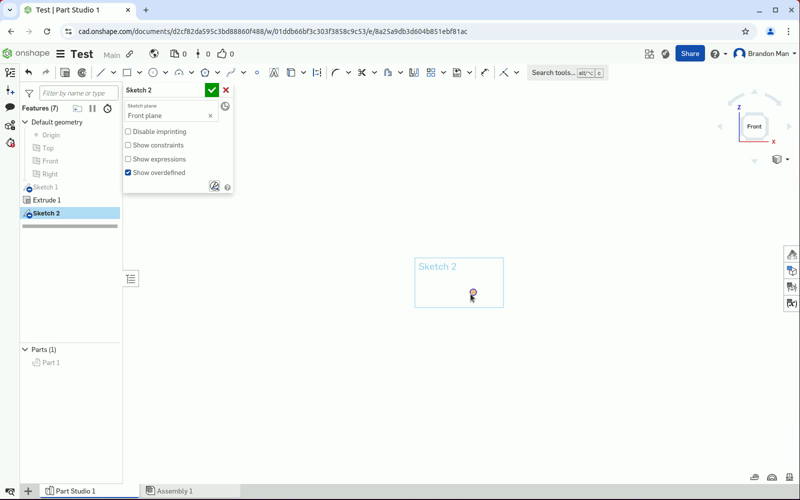
scroll(6)
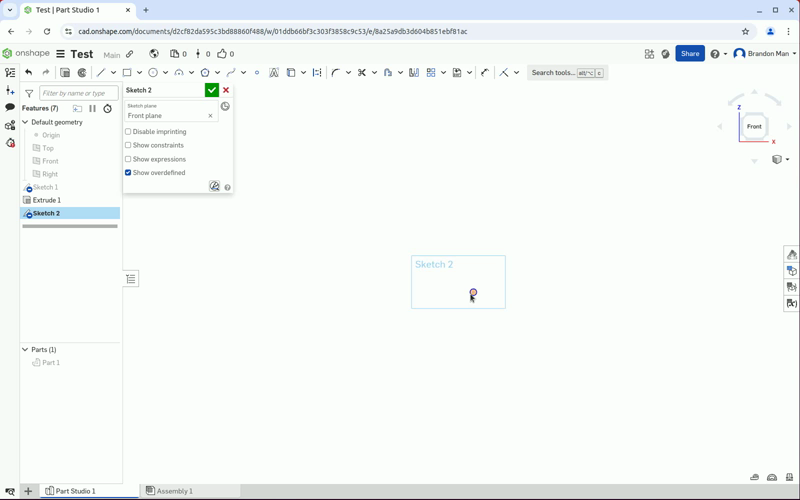
scroll(6)
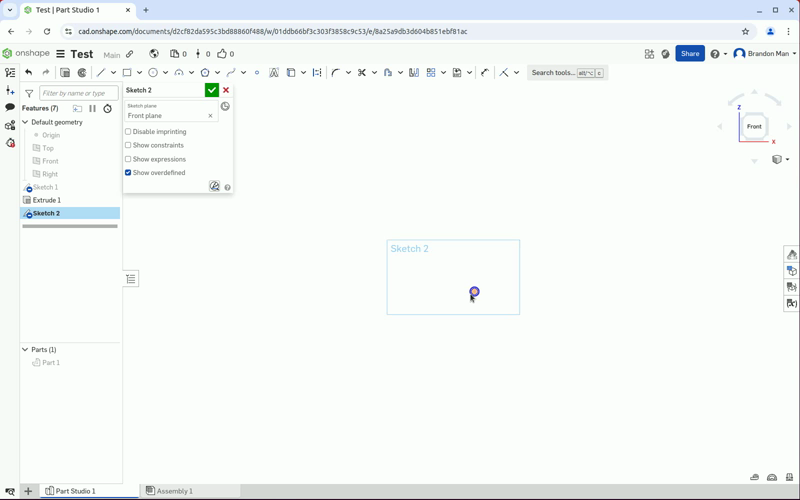
scroll(6)
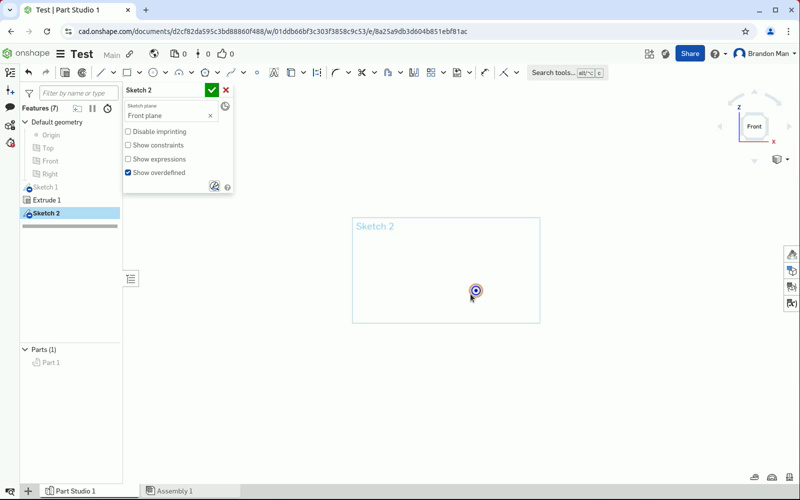
scroll(6)
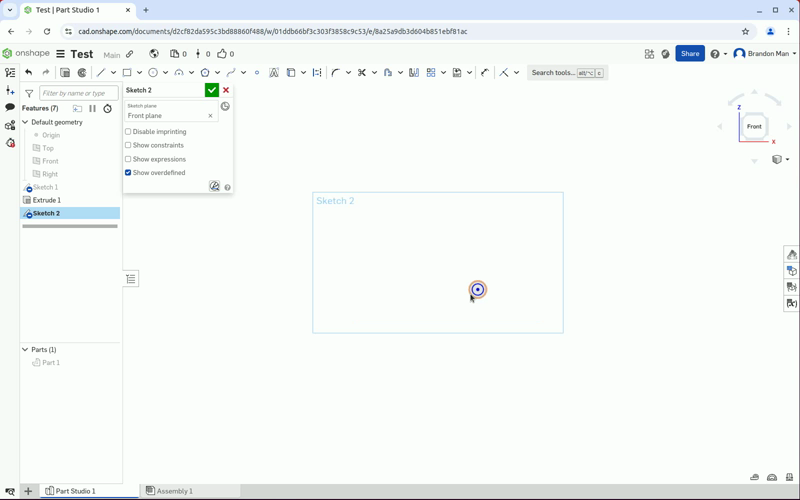
scroll(6)
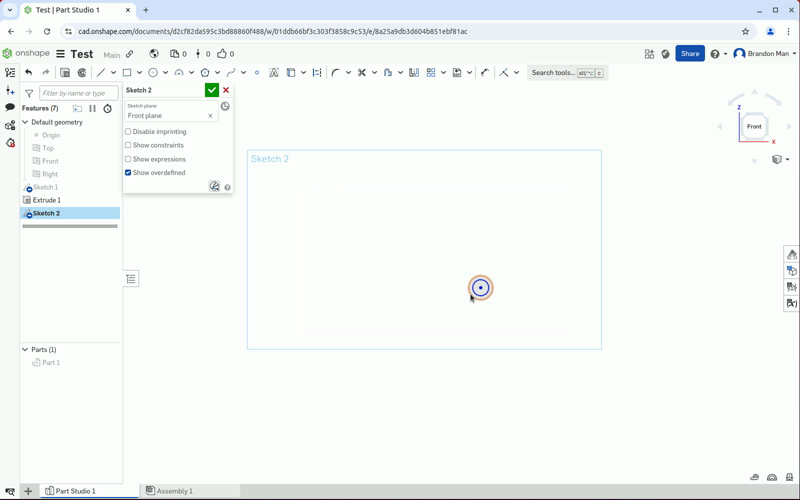
scroll(6)
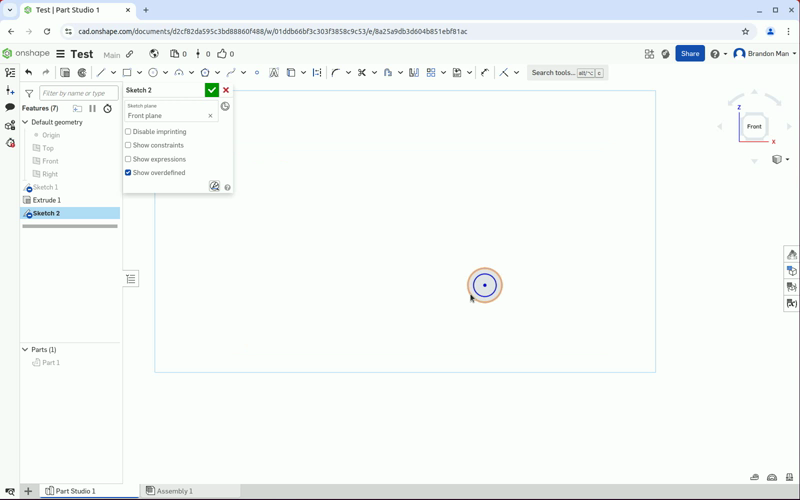
scroll(6)
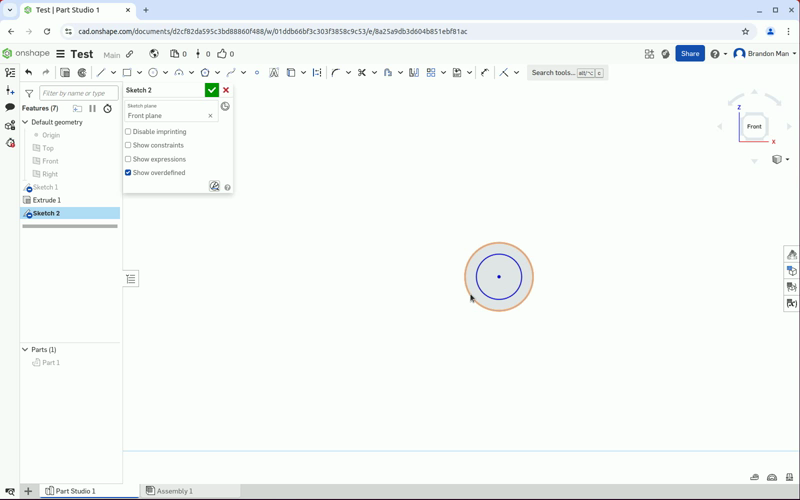
click(470, 293)
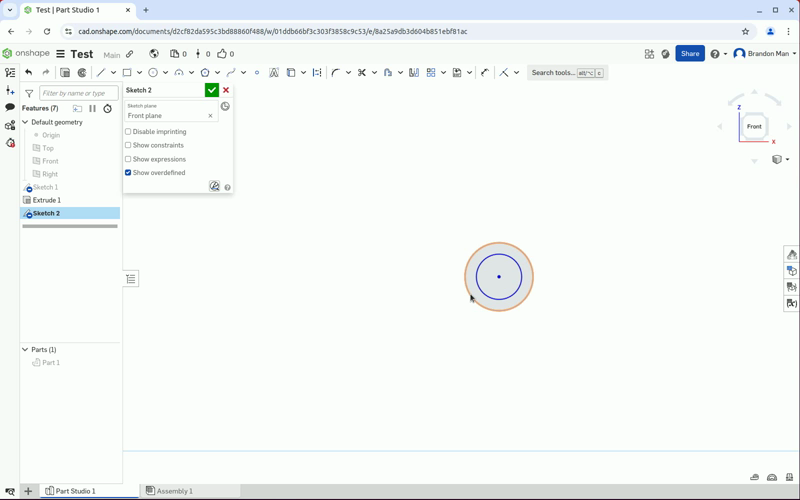
scroll(-6)
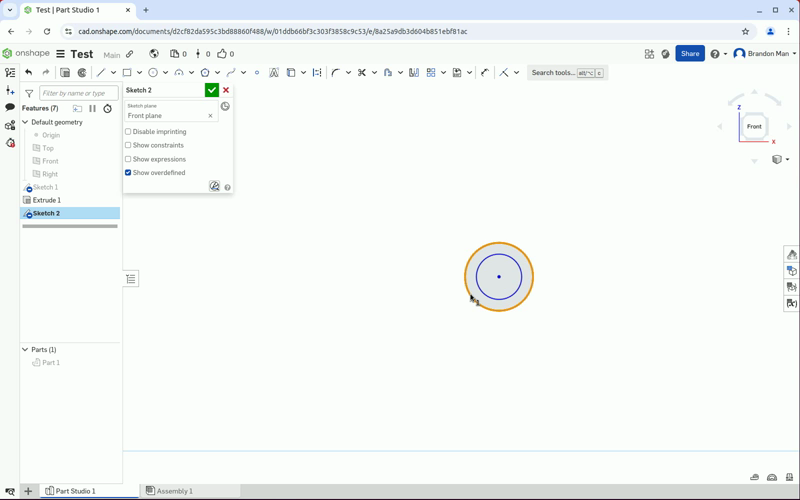
scroll(-6)
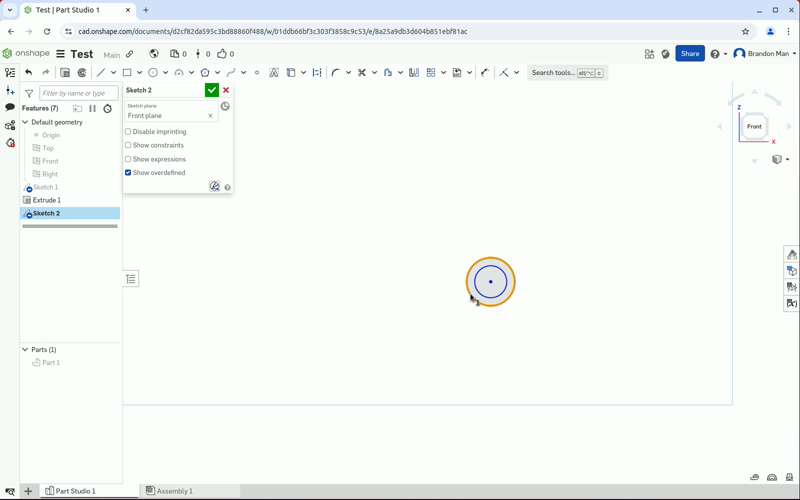
scroll(-6)
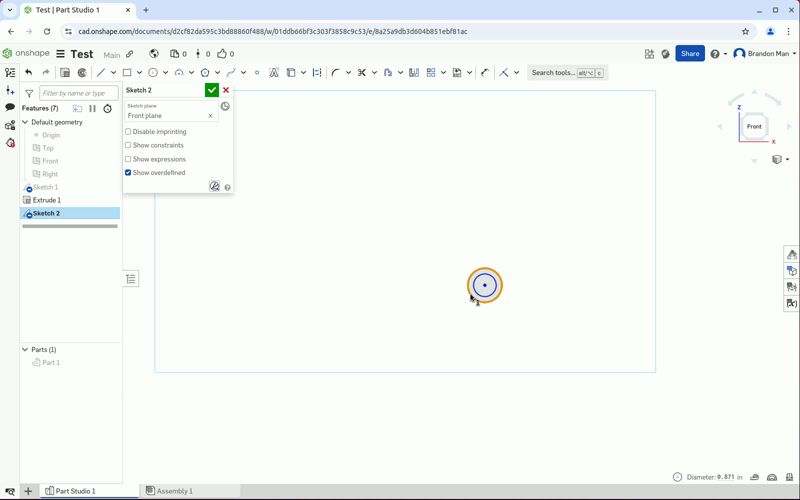
scroll(-6)
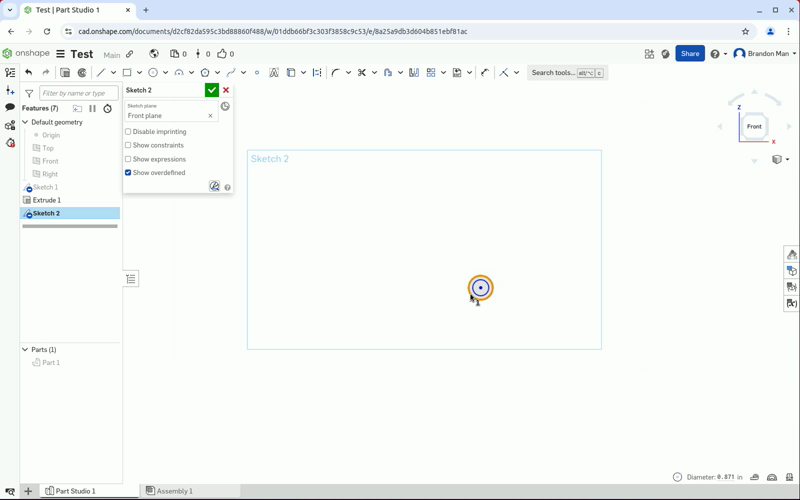
scroll(-6)
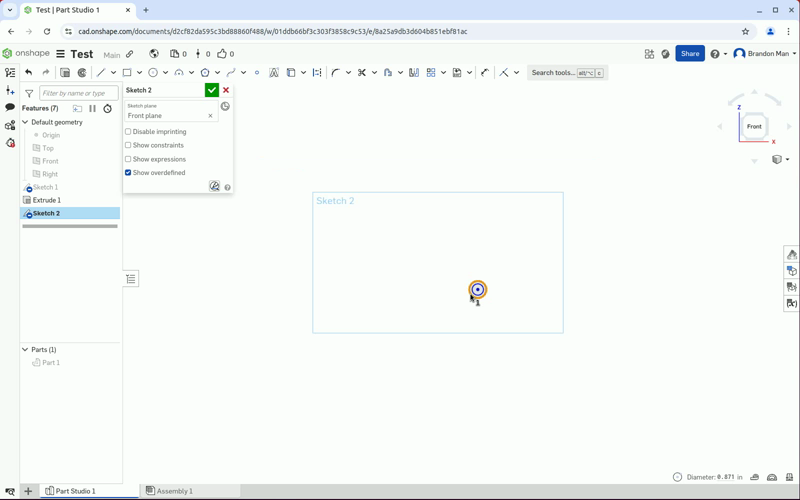
scroll(-6)
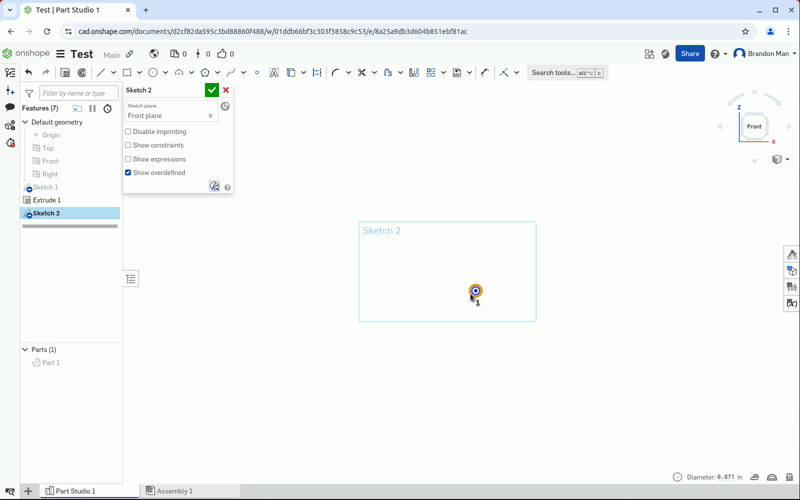
scroll(-6)
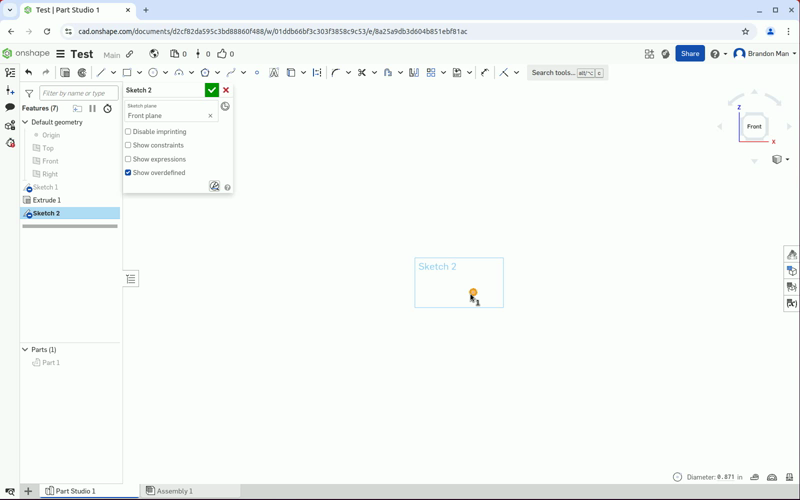
mouse_move(73, 352)
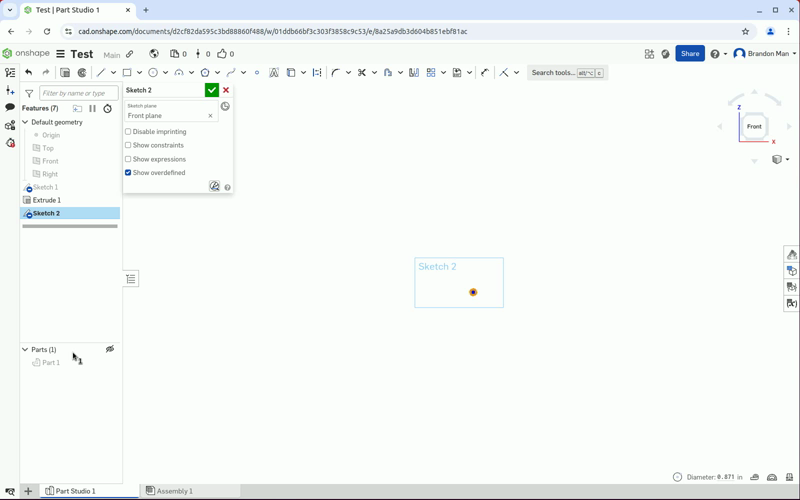
key(shift+y)
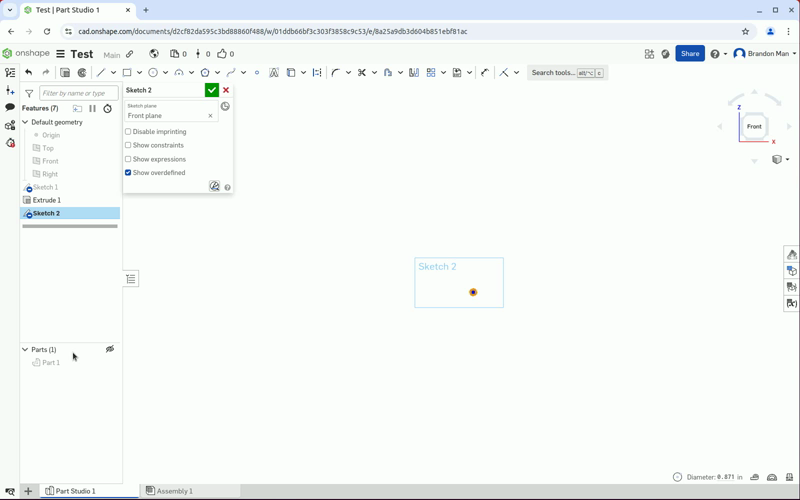
key(shift+e)
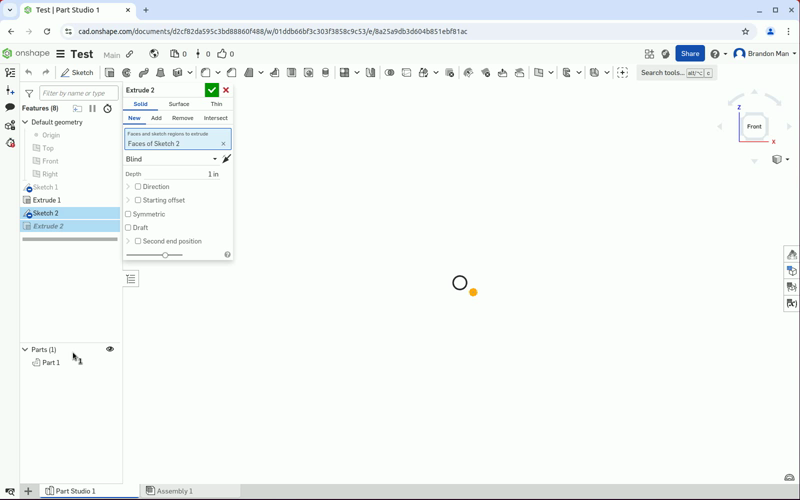
mouse_move(143, 106)
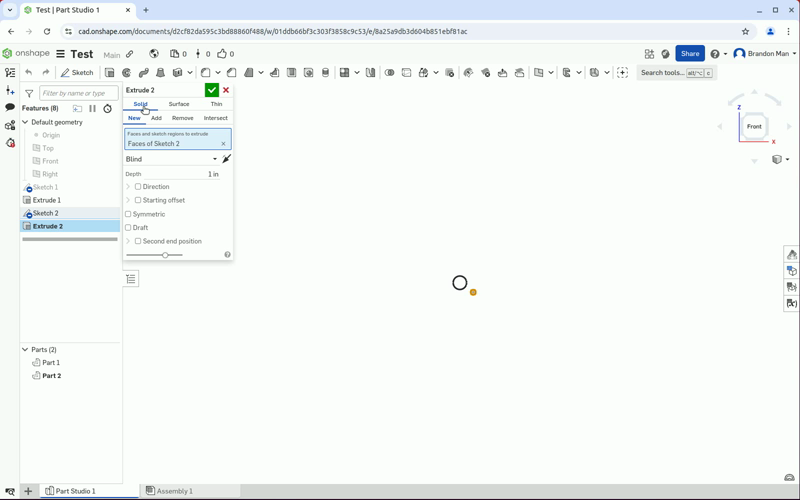
click(143, 106)
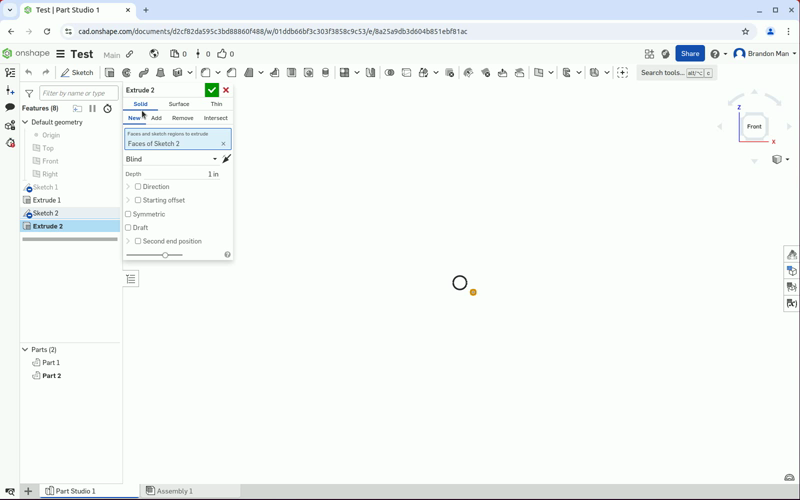
mouse_move(137, 120)
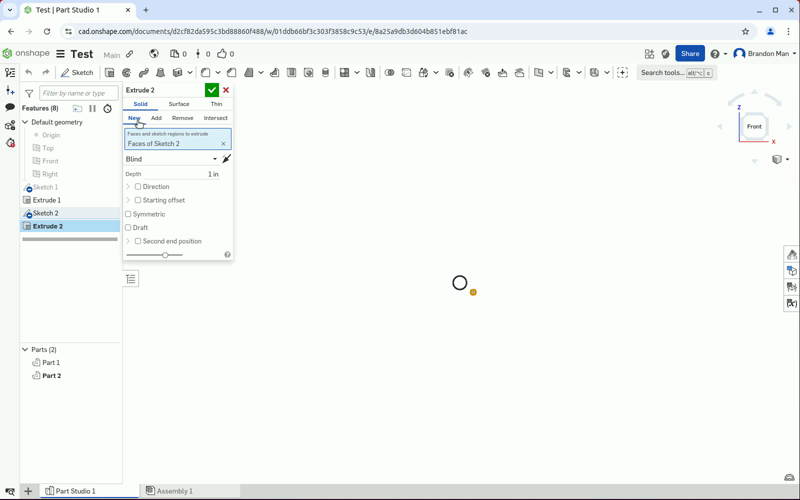
click(137, 120)
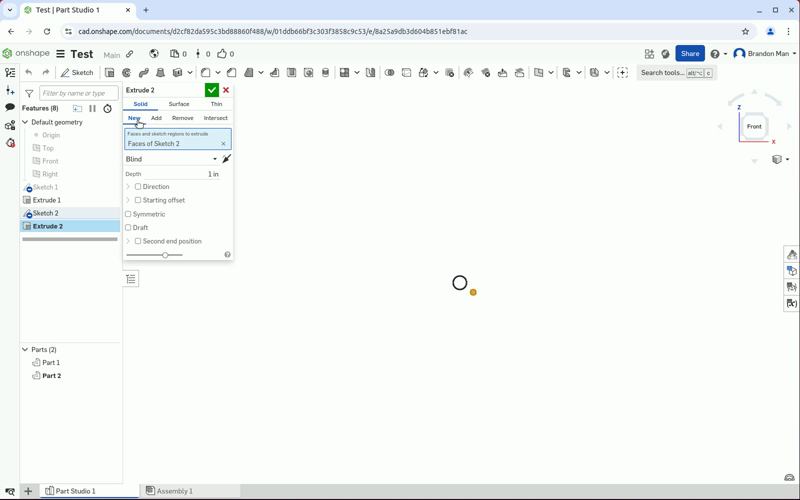
key(tab, 4)
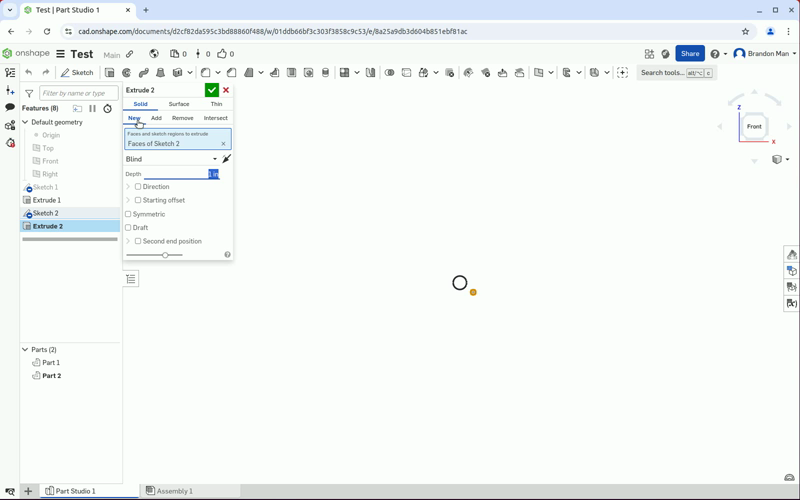
text(13.961)
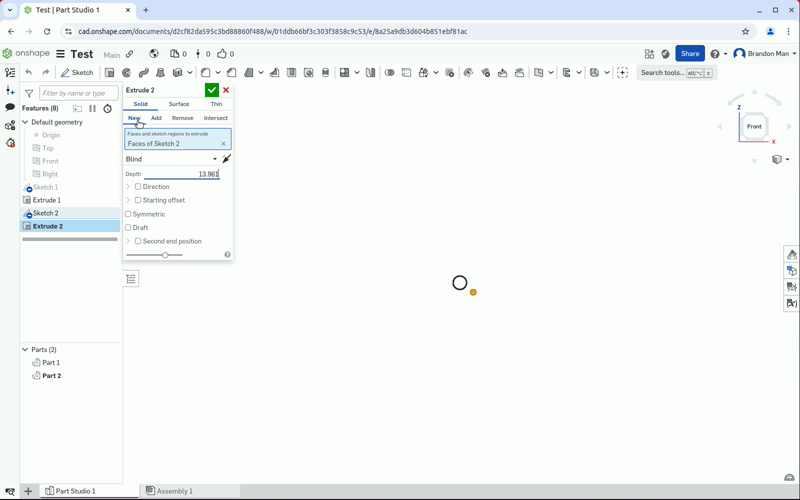
key(enter)
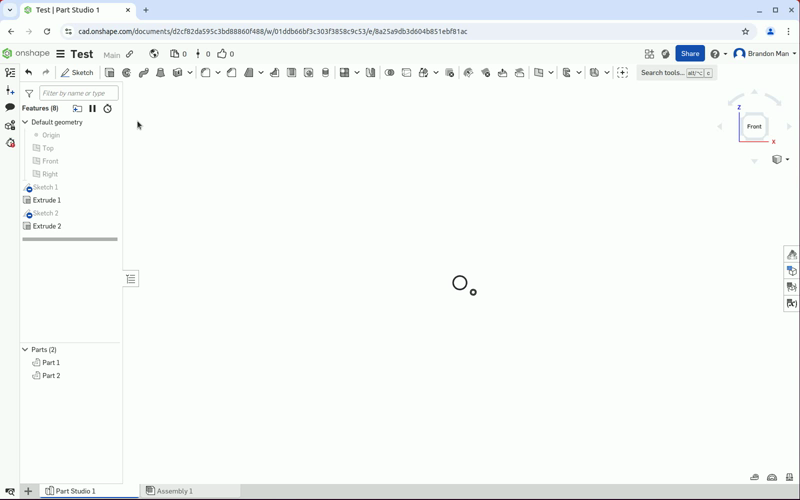
key(shift+h)
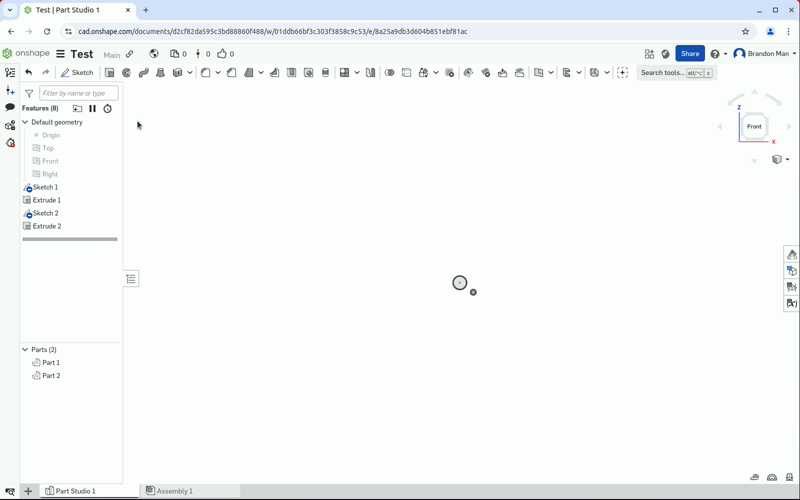
key(shift+h)
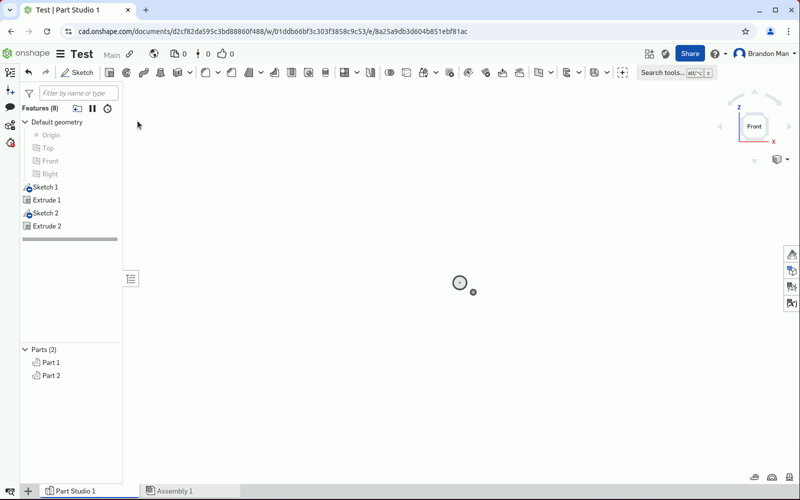
key(shift+7)
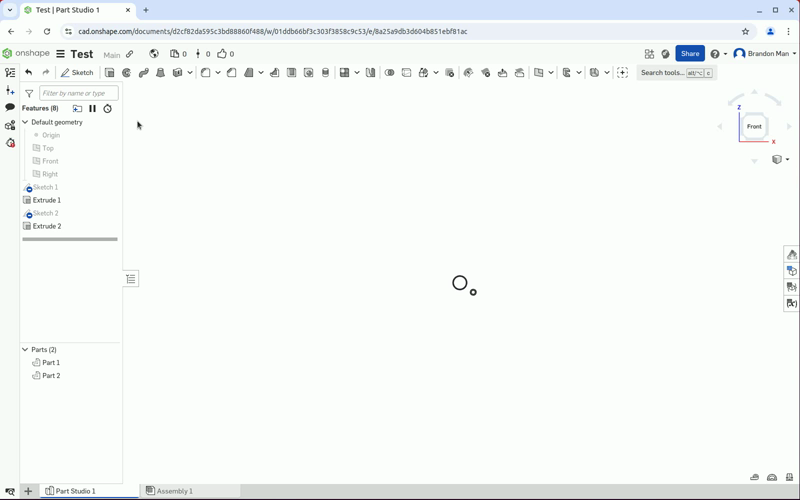
key(left, 2)
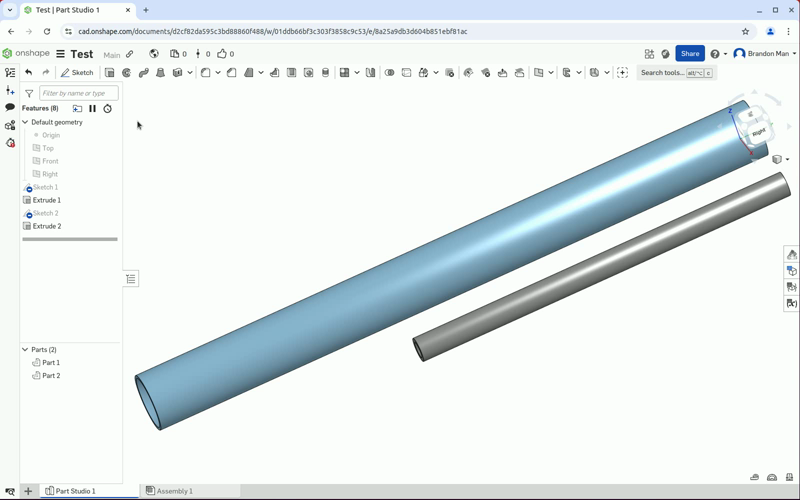
key(down, 2)
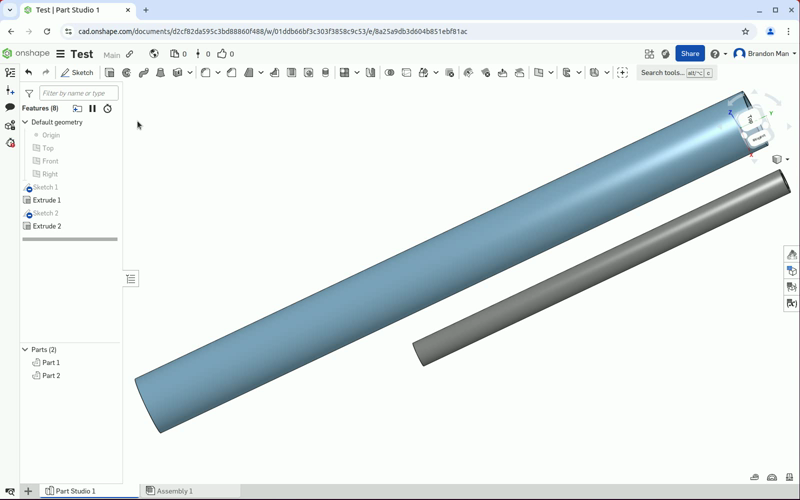
key(up, 2)
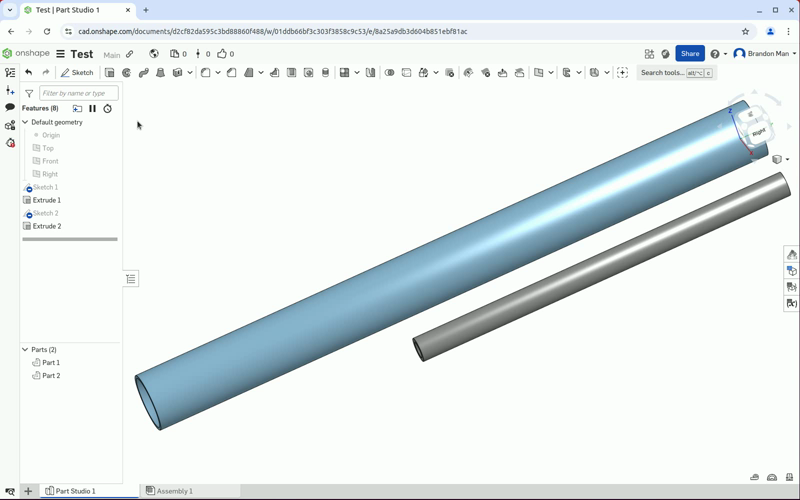
key(right, 2)
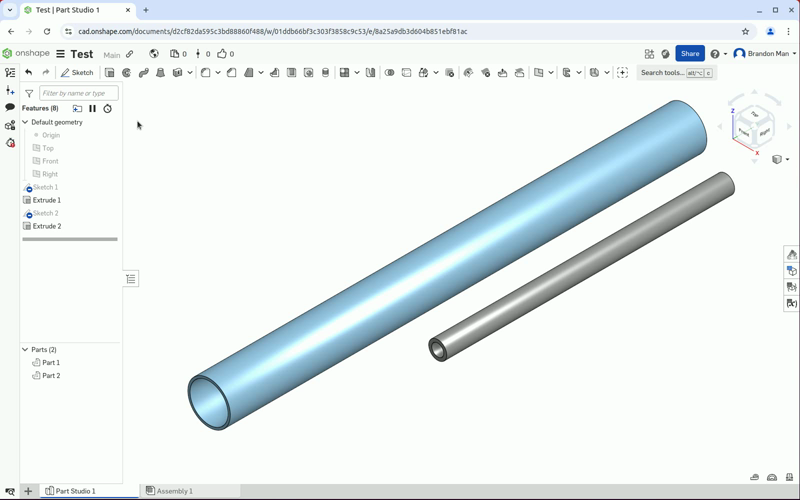
mouse_move(73, 189)
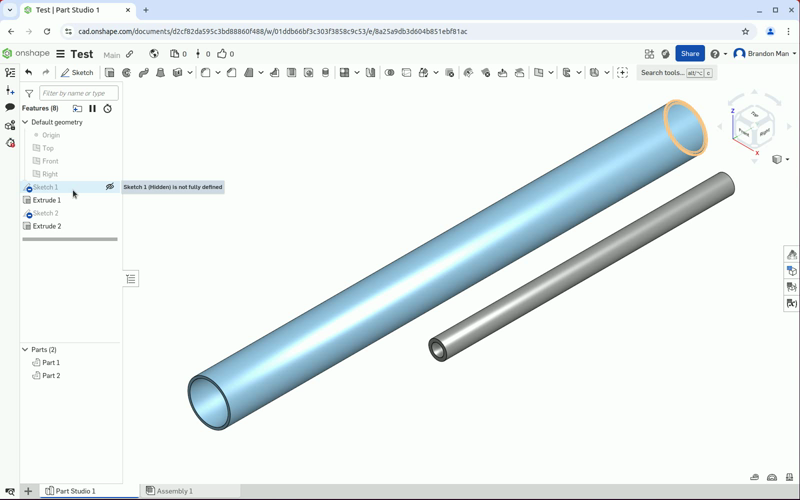
click(73, 189)